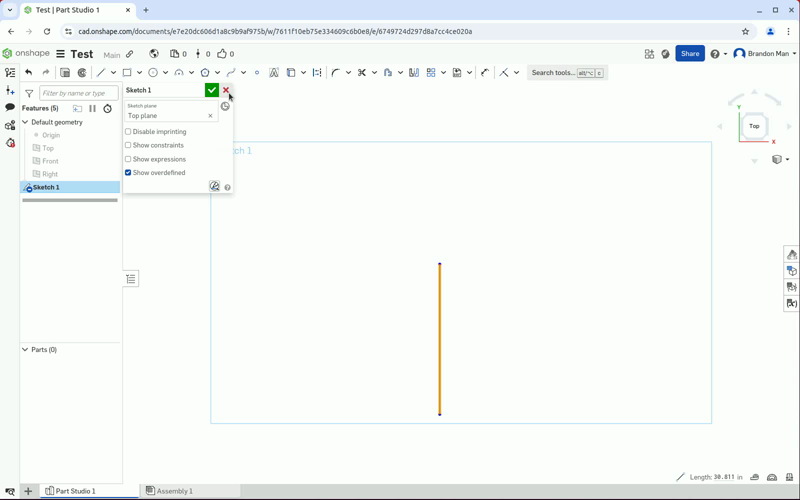
key(shift+h)
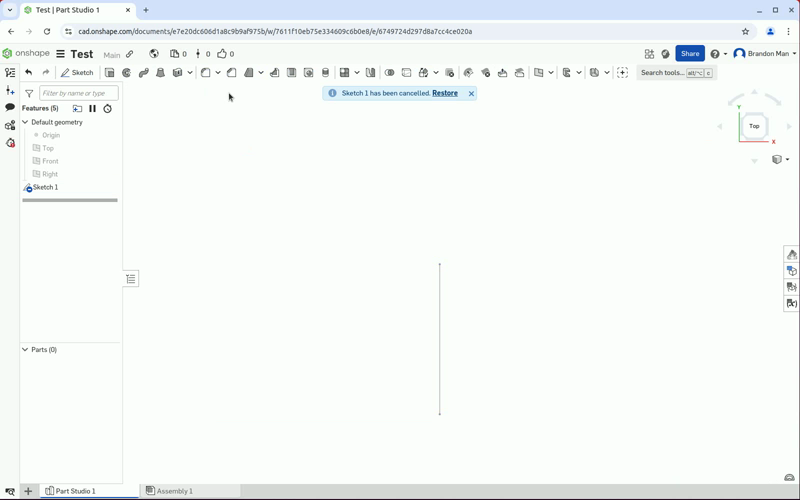
key(shift+s)
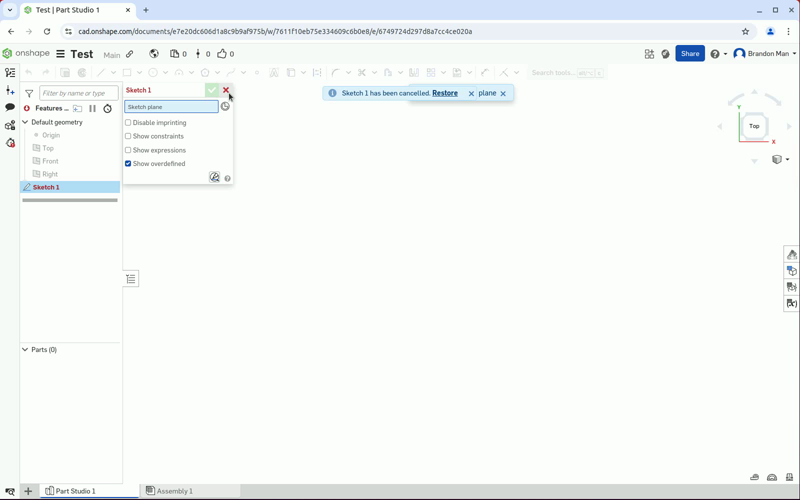
mouse_move(73, 150)
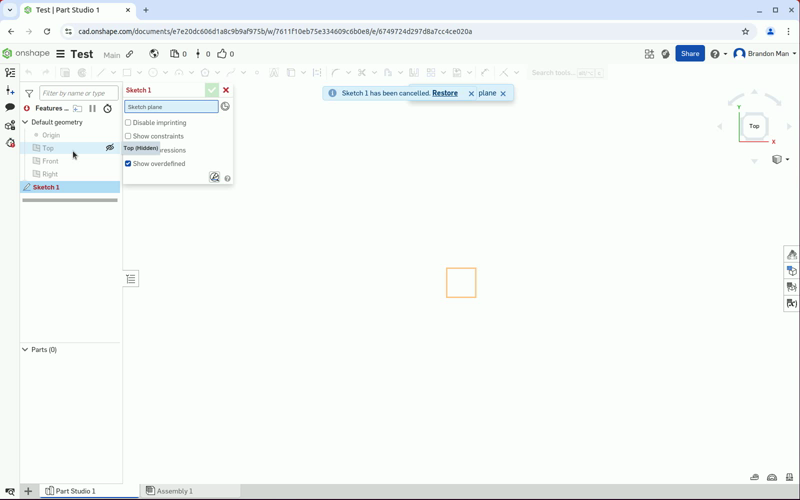
click(73, 150)
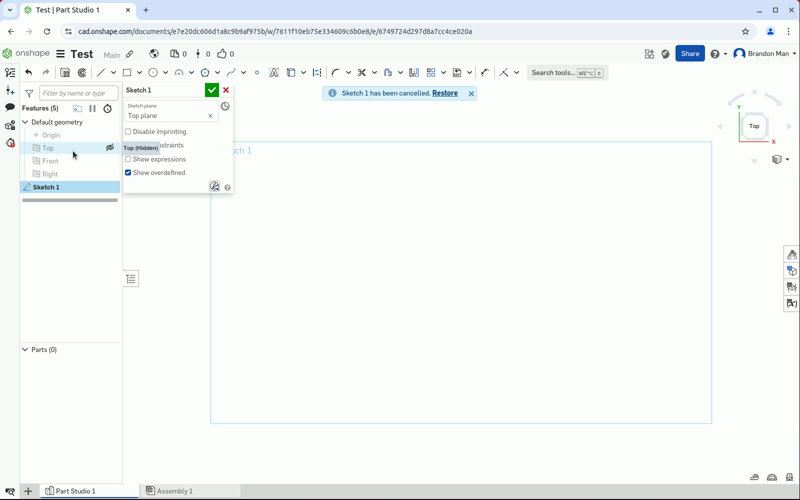
mouse_move(73, 352)
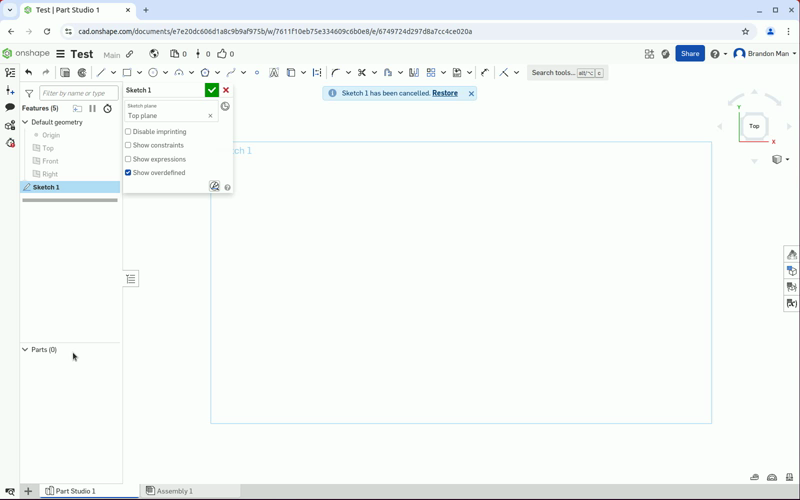
key(y)
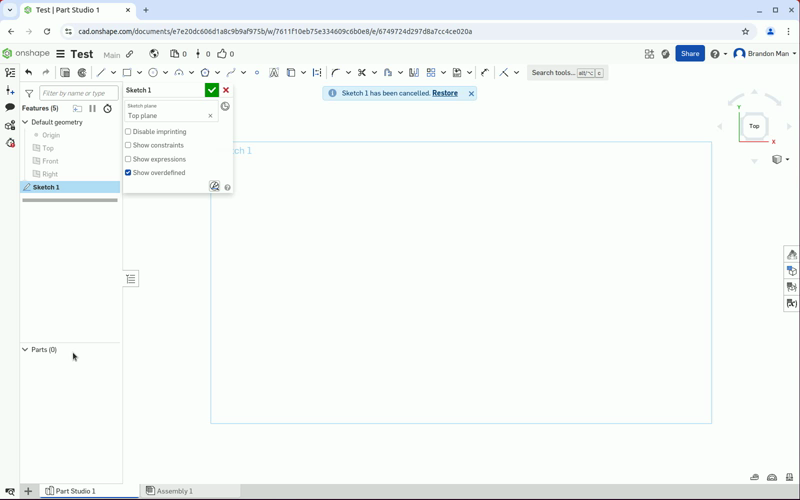
key(l)
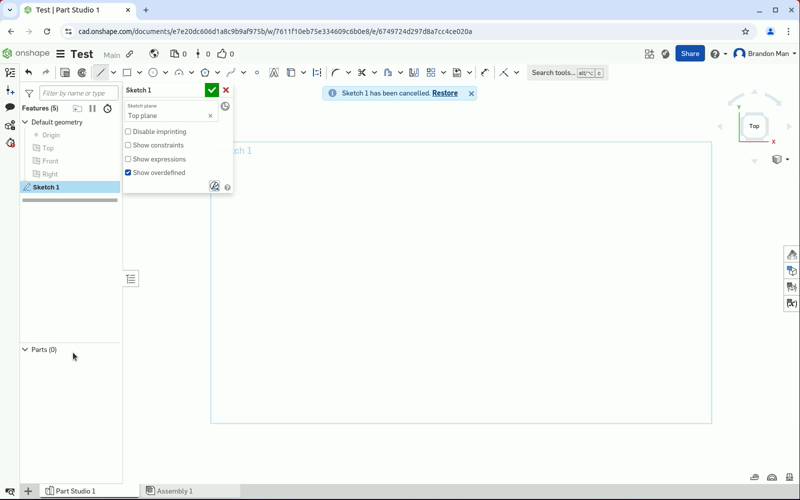
key_down(shift)
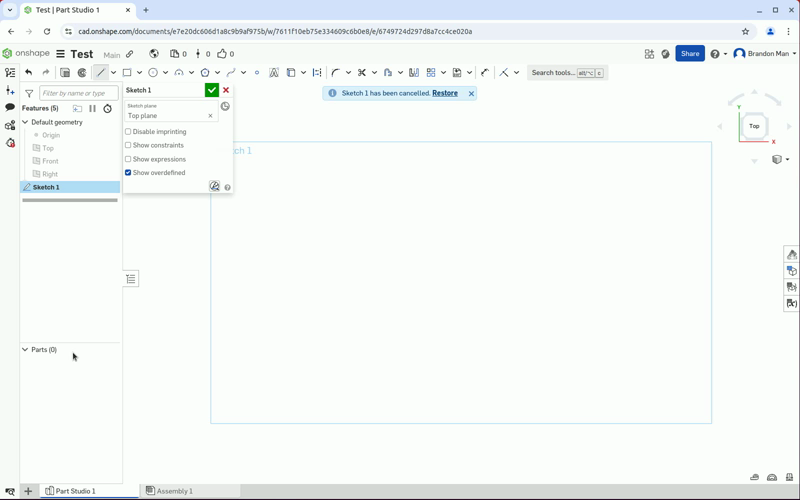
mouse_move(370, 395)
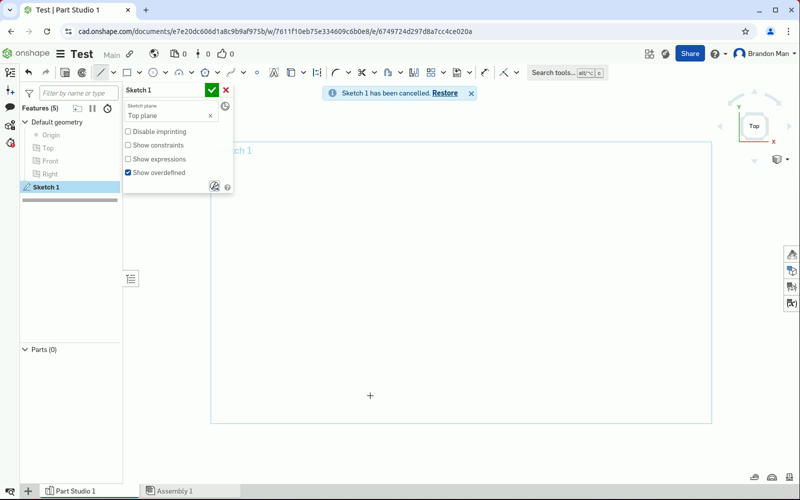
click(370, 395)
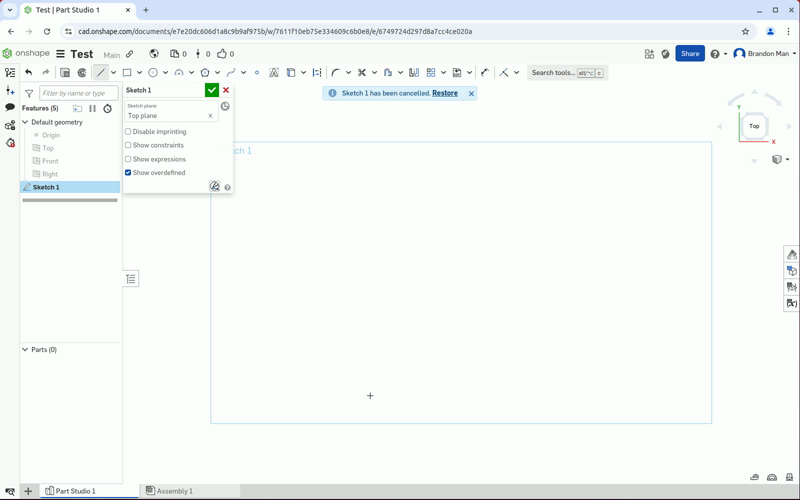
key_up(shift)
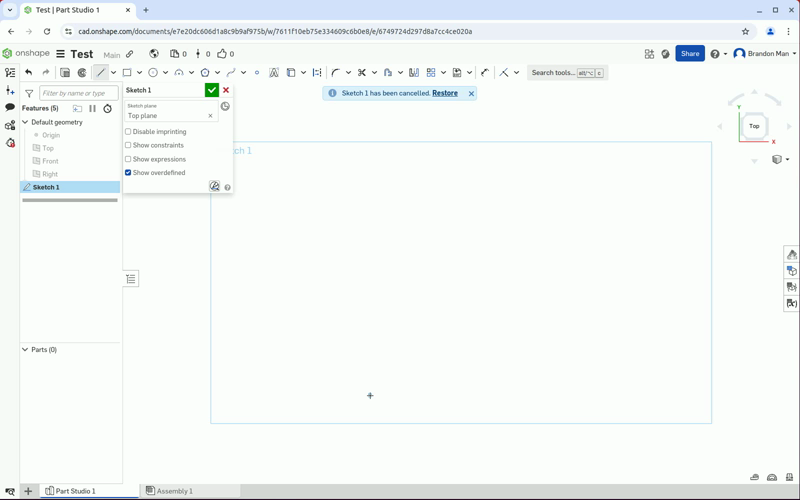
key_down(shift)
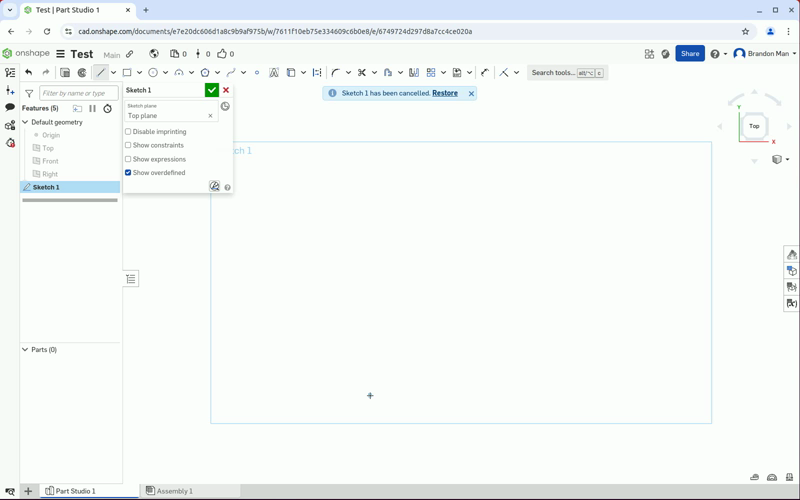
mouse_move(552, 395)
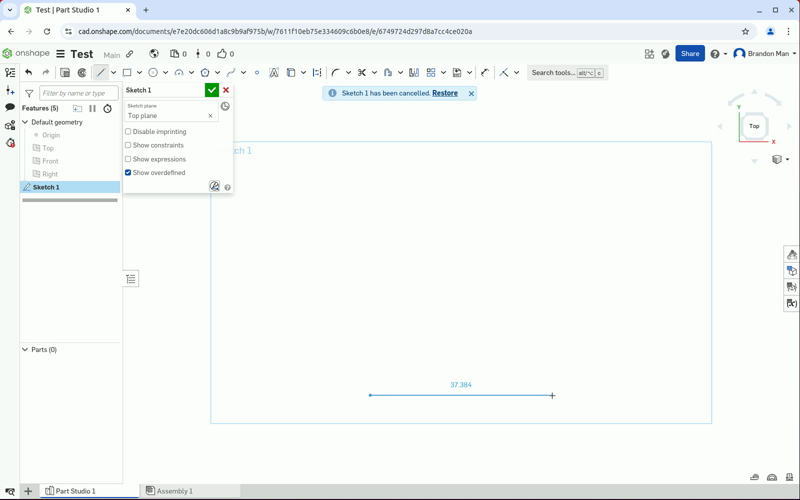
click(552, 395)
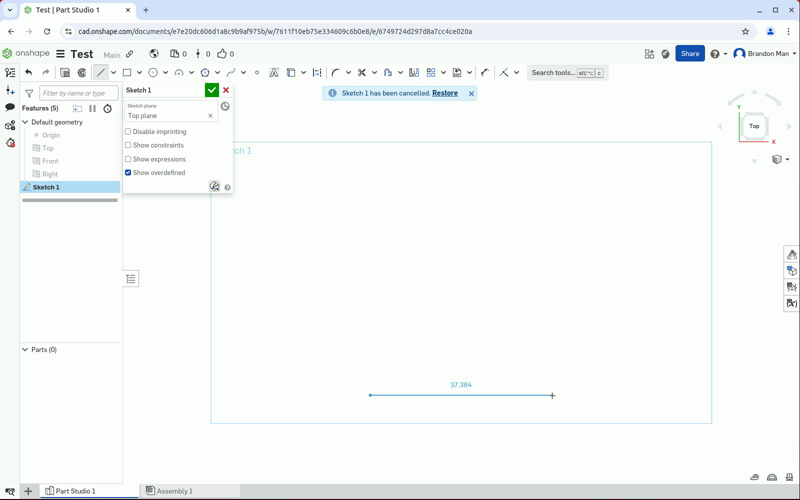
key_up(shift)
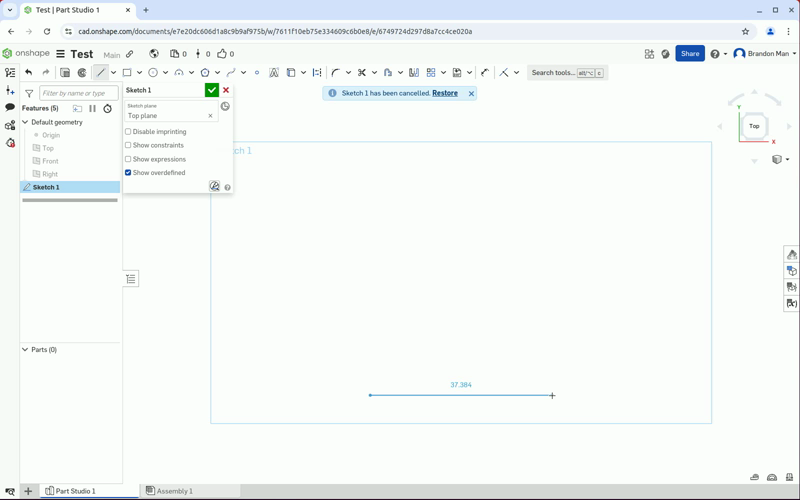
key_down(shift)
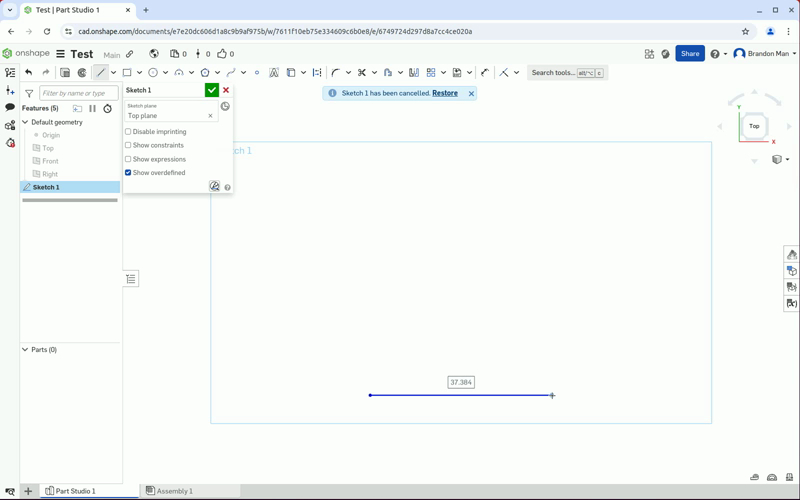
mouse_move(552, 171)
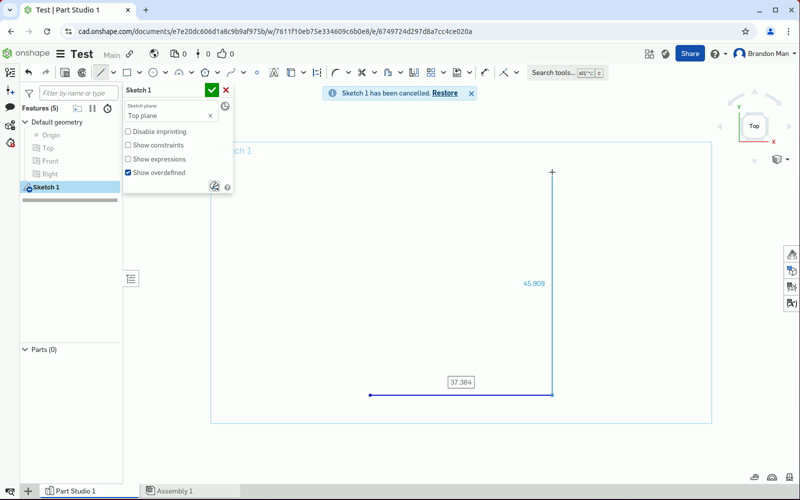
click(552, 171)
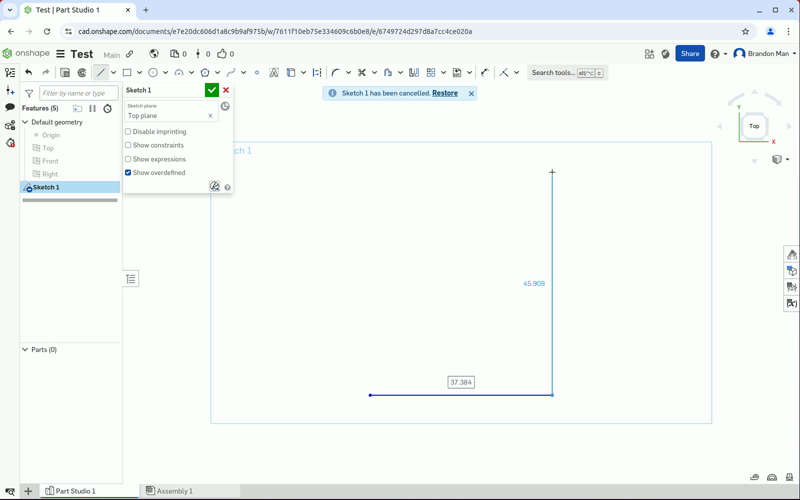
key_up(shift)
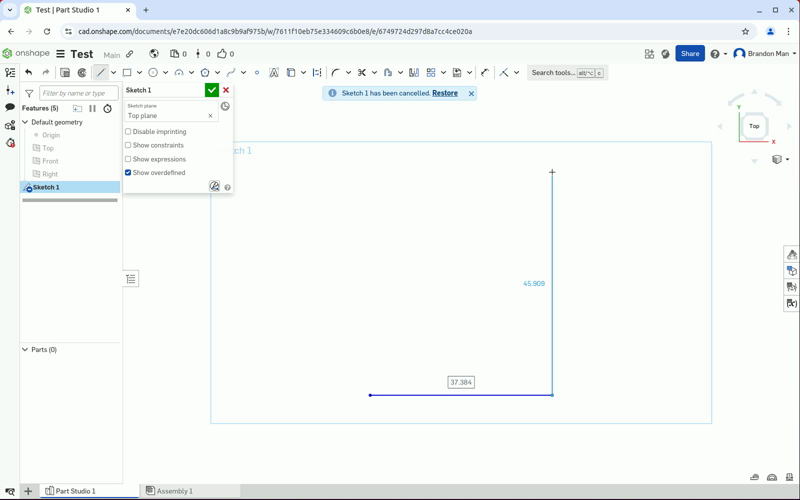
key_down(shift)
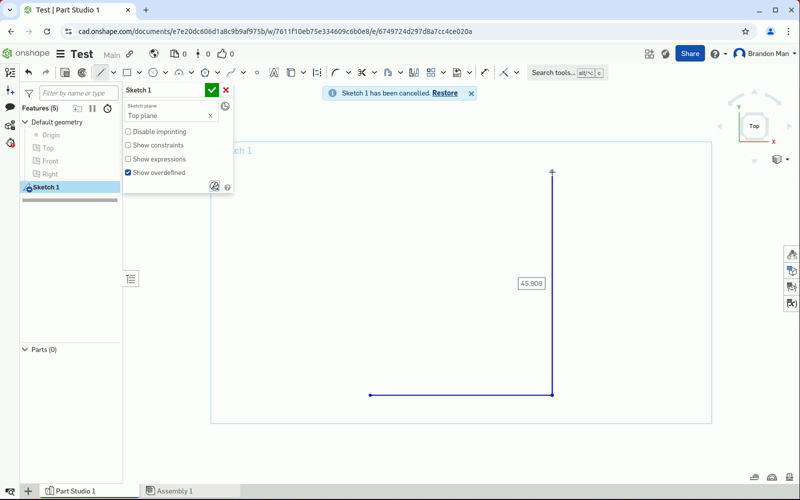
mouse_move(370, 171)
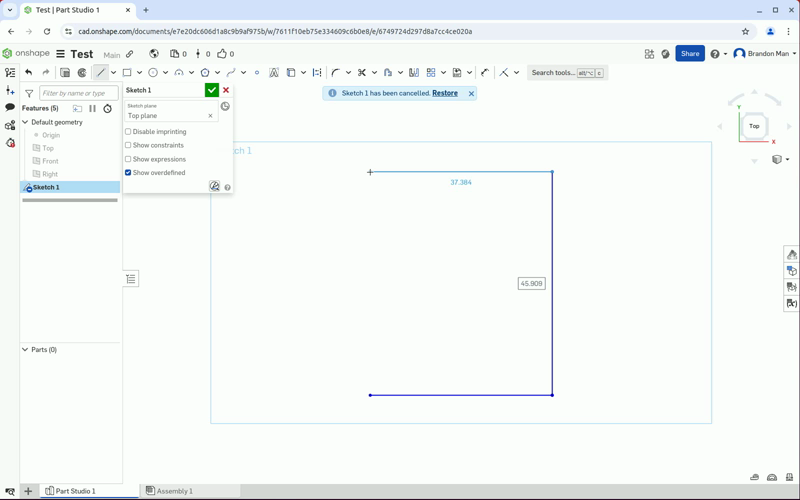
click(370, 171)
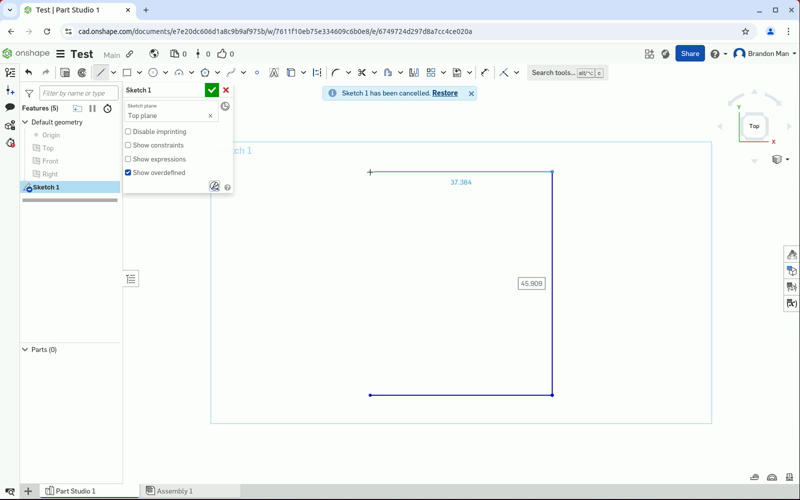
key_up(shift)
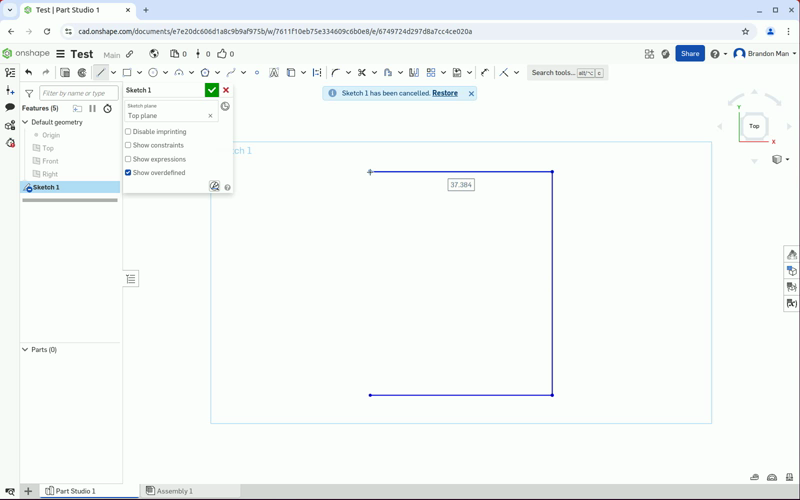
key_down(shift)
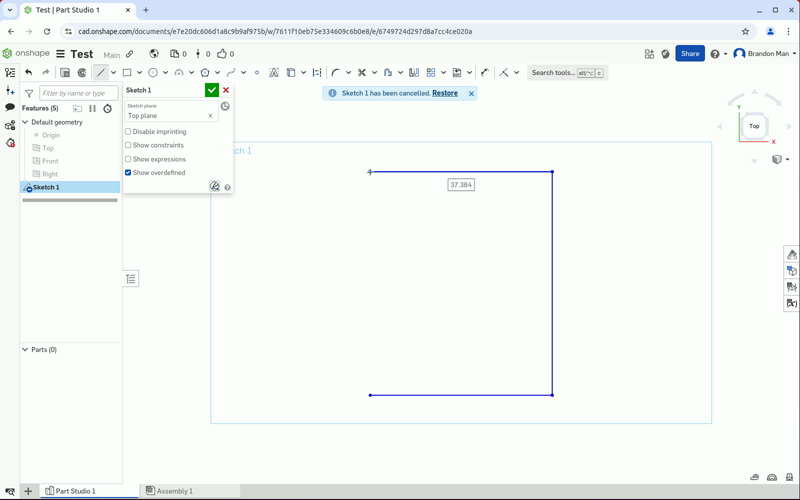
mouse_move(370, 395)
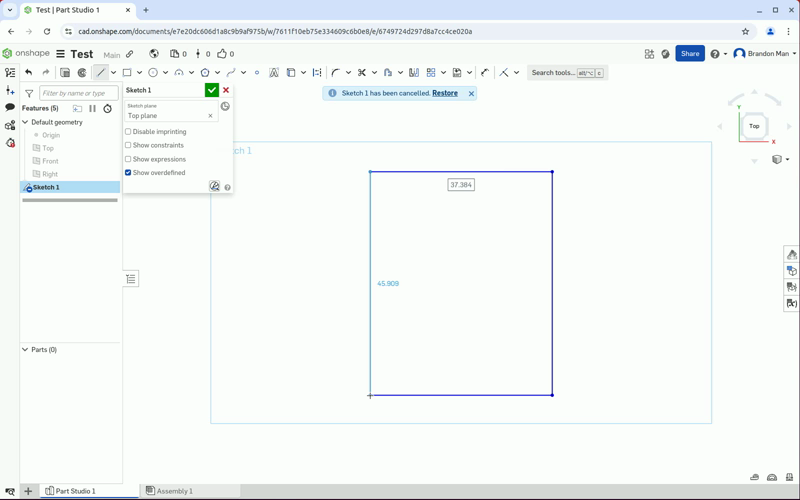
key_up(shift)
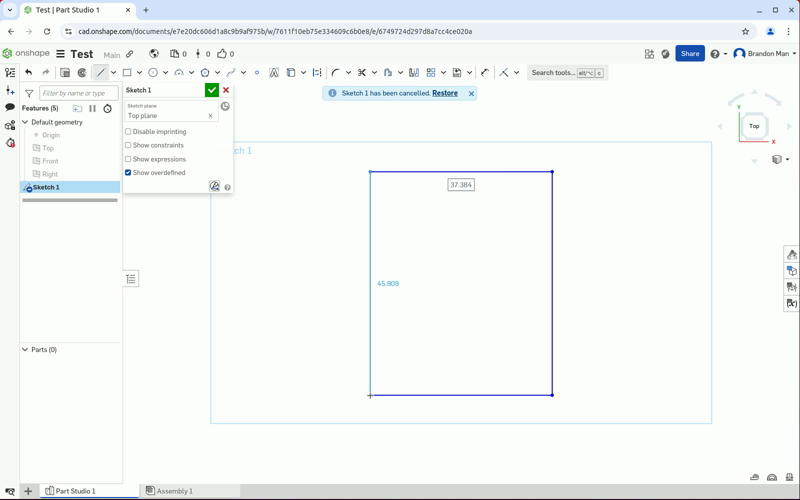
click(370, 395)
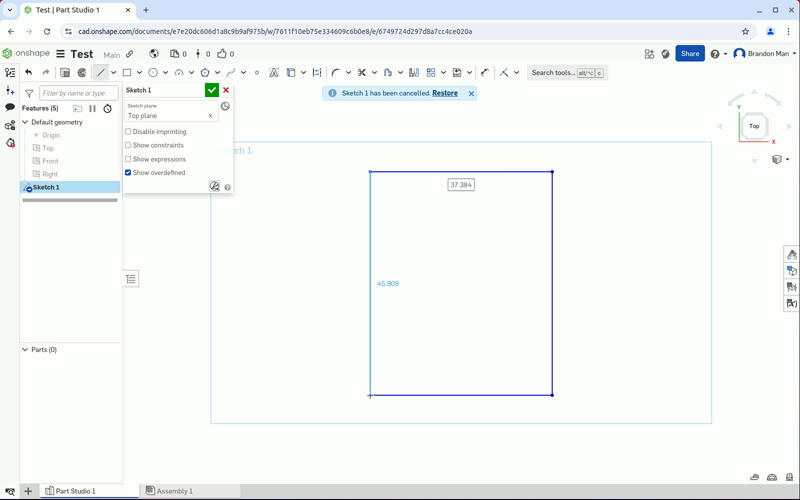
key(esc)
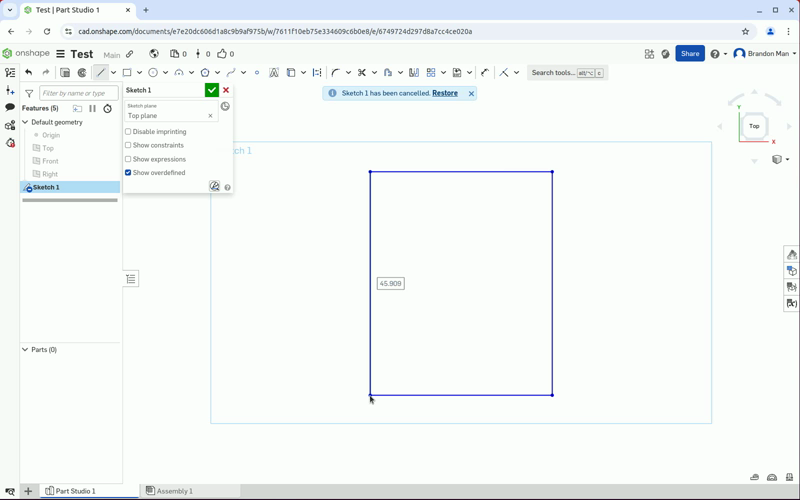
mouse_move(413, 267)
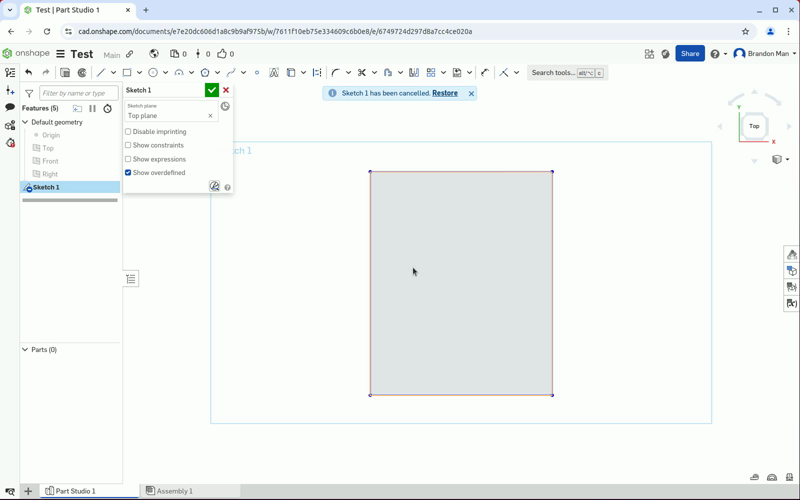
click(413, 267)
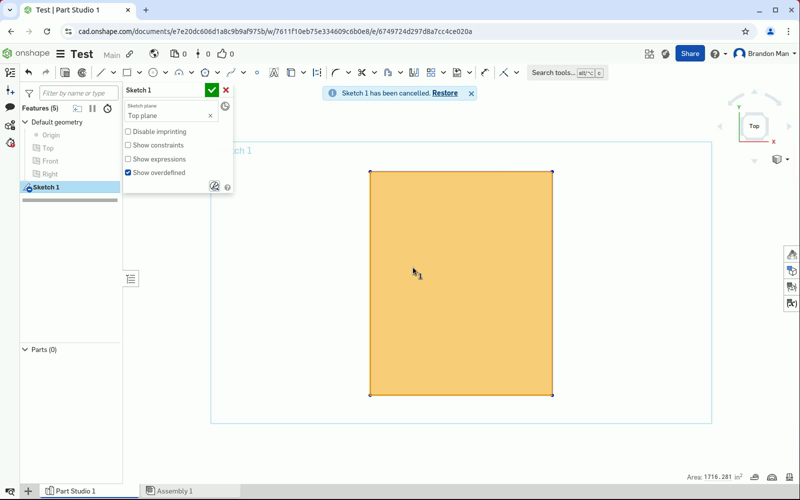
mouse_move(73, 352)
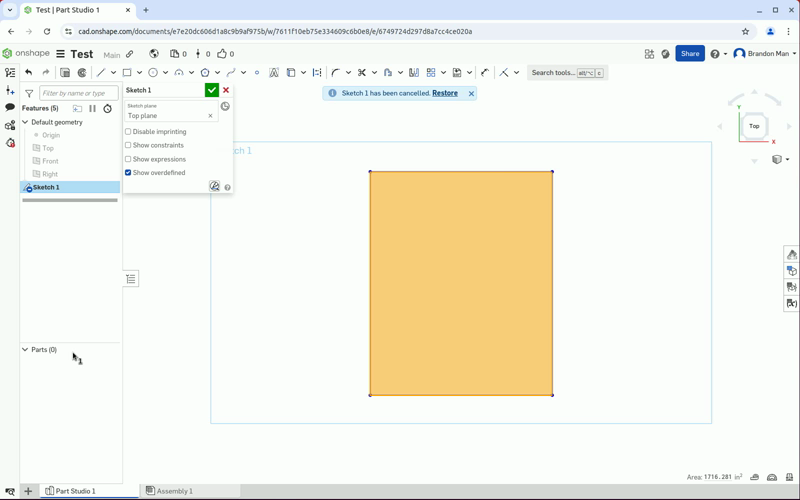
key(shift+y)
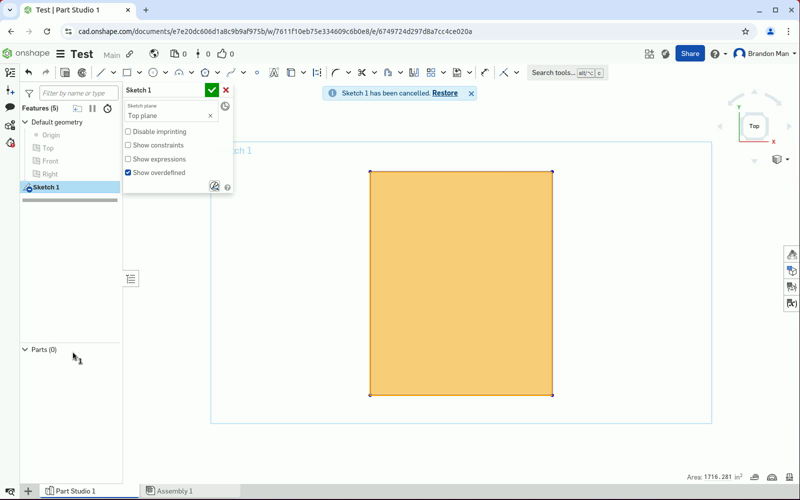
key(shift+e)
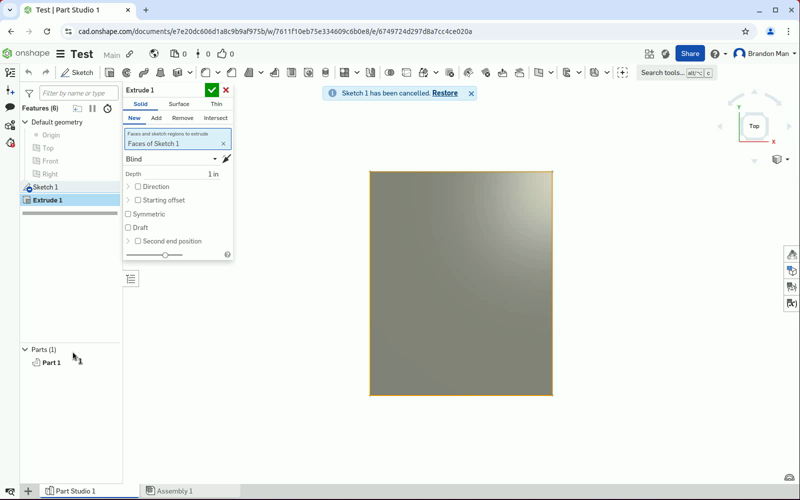
mouse_move(143, 106)
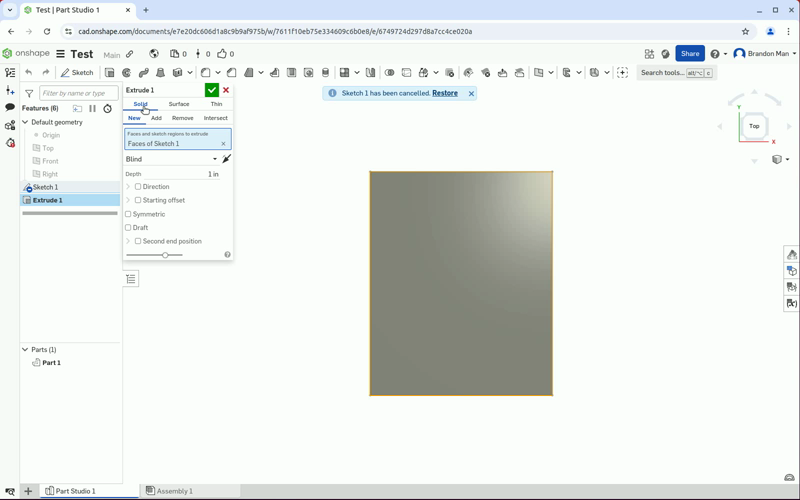
click(143, 106)
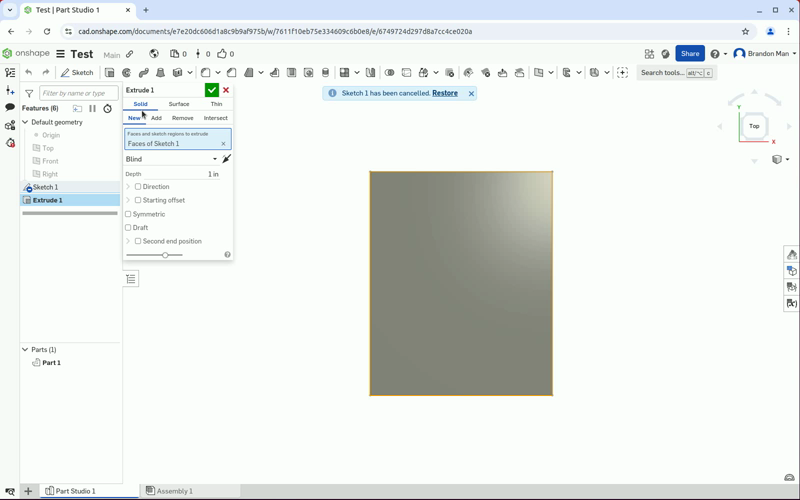
mouse_move(137, 120)
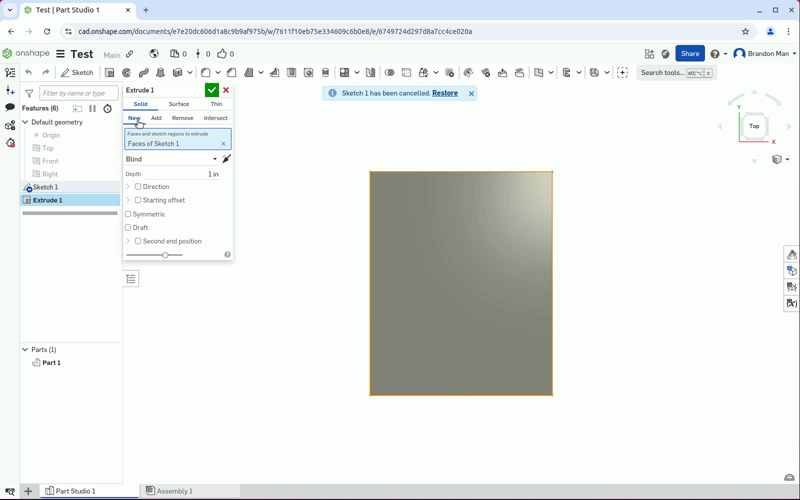
click(137, 120)
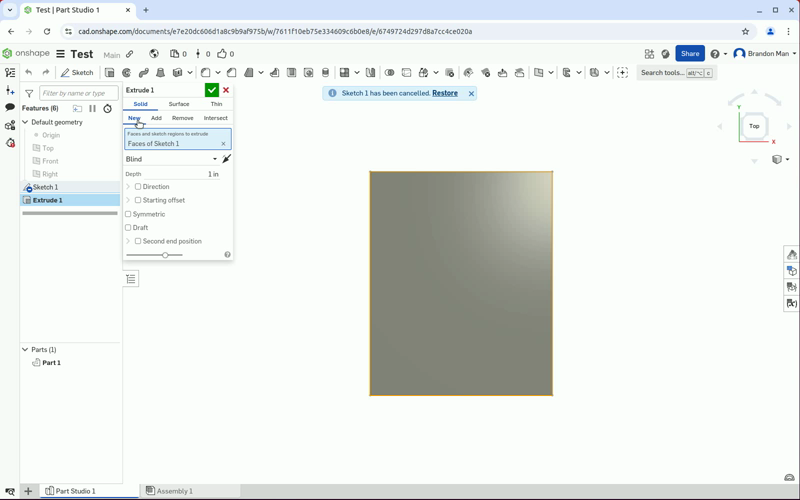
key(tab, 4)
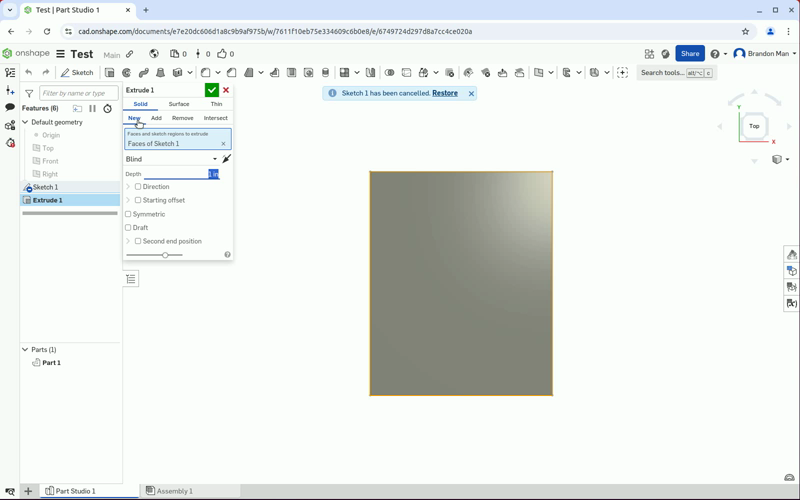
text(-13.48)
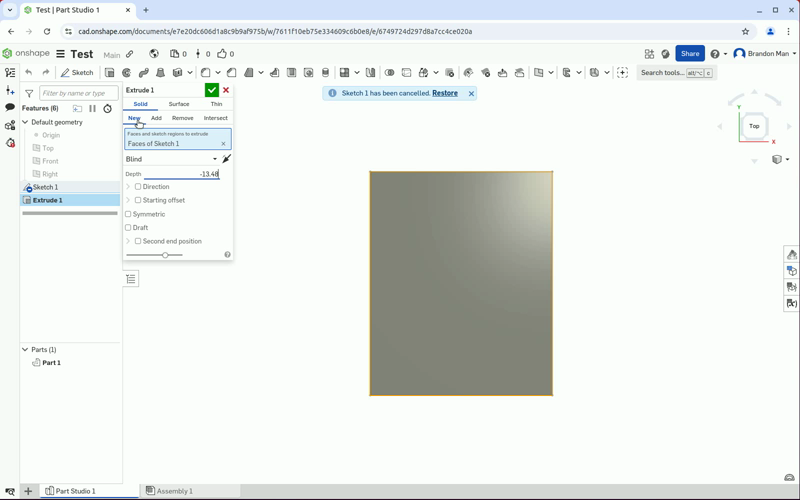
key(enter)
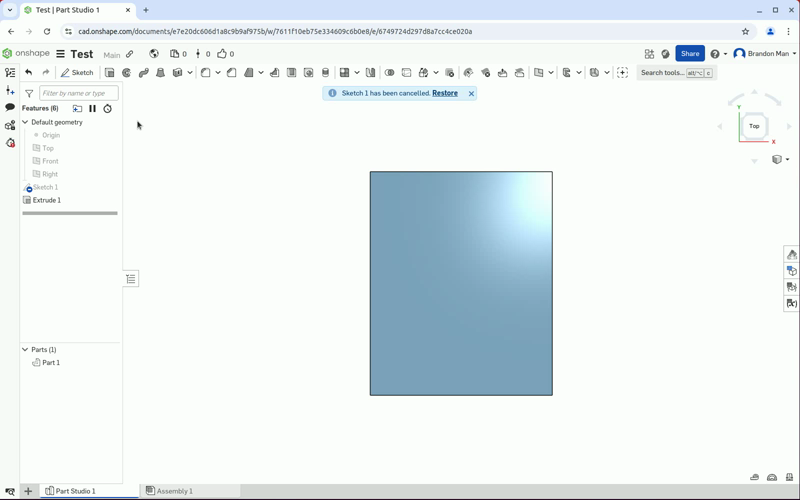
key(shift+h)
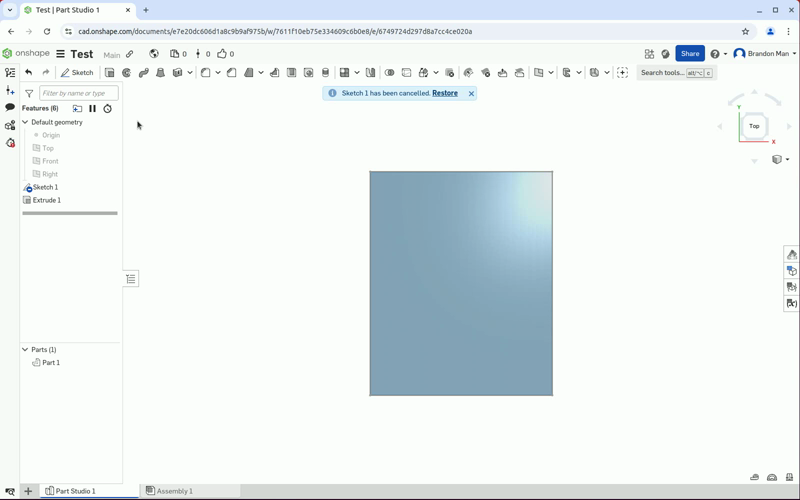
key(shift+h)
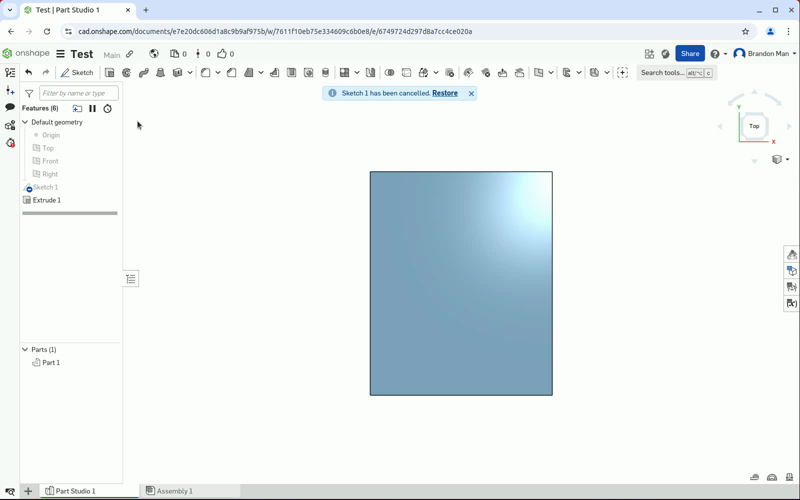
mouse_move(73, 189)
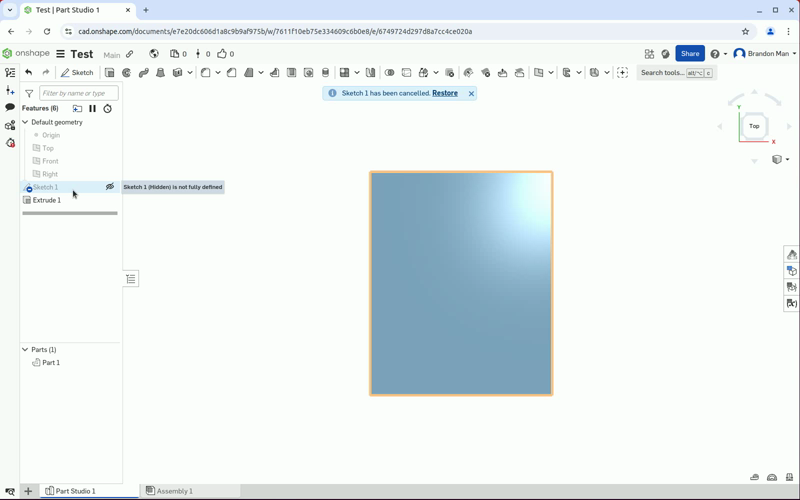
click(73, 189)
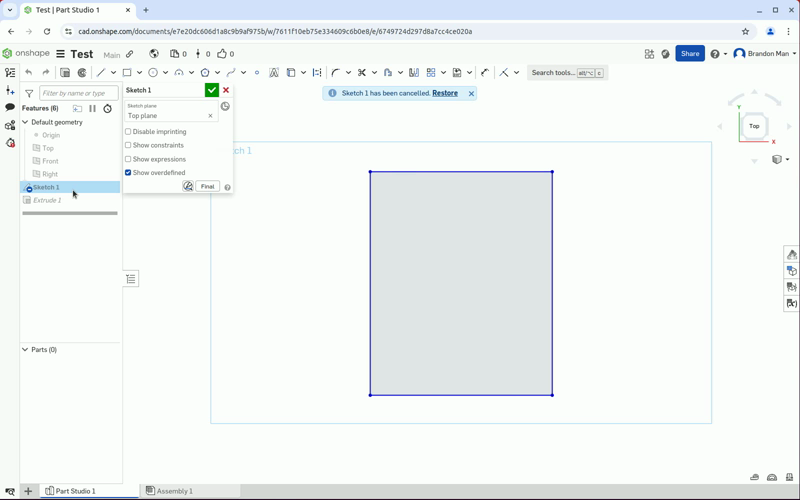
mouse_move(229, 92)
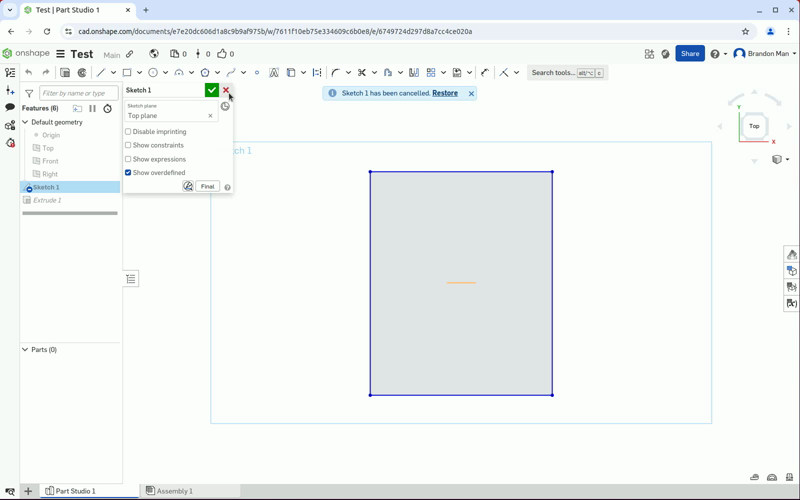
click(229, 92)
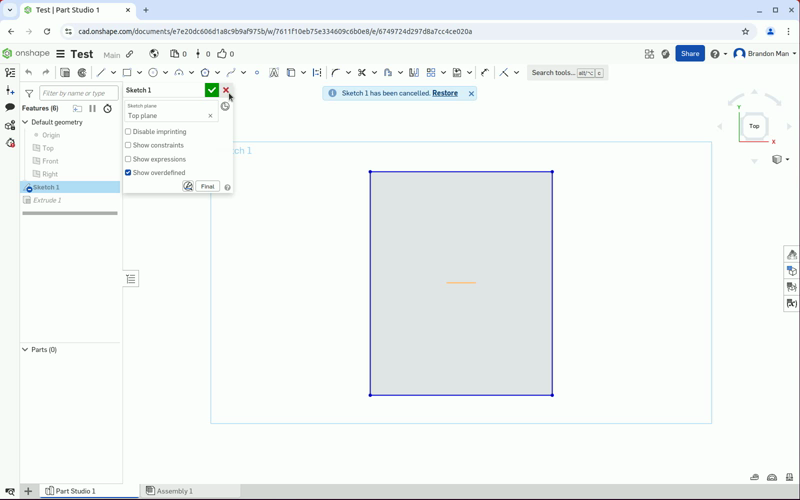
key(shift+s)
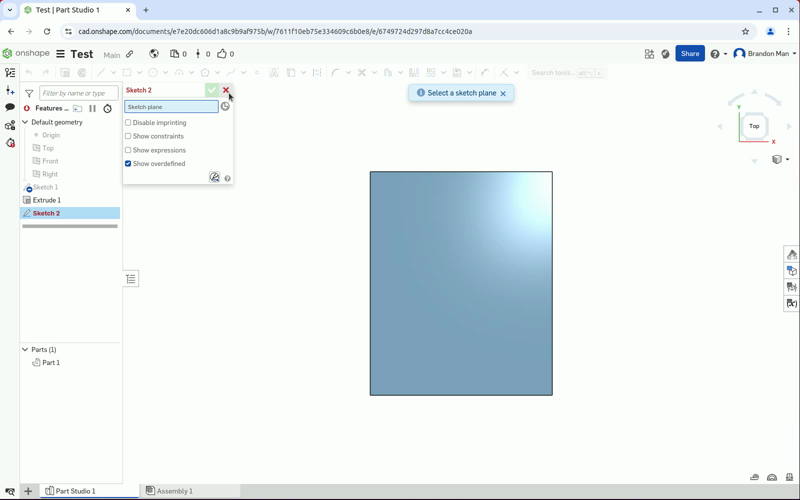
mouse_move(73, 150)
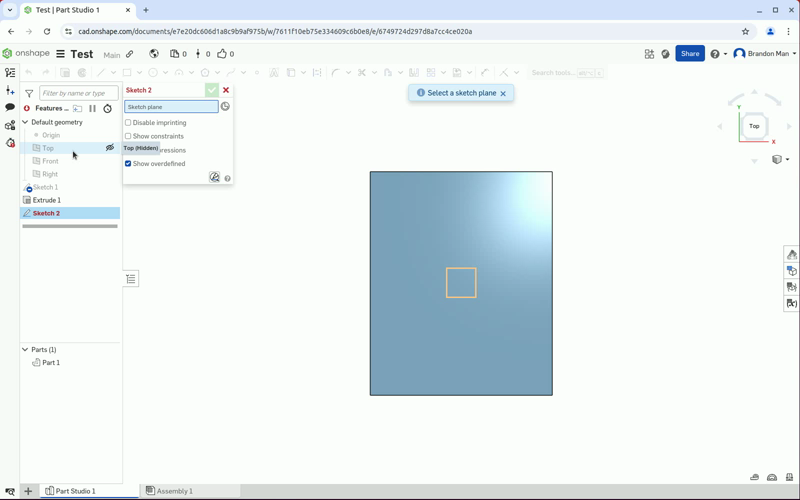
click(73, 150)
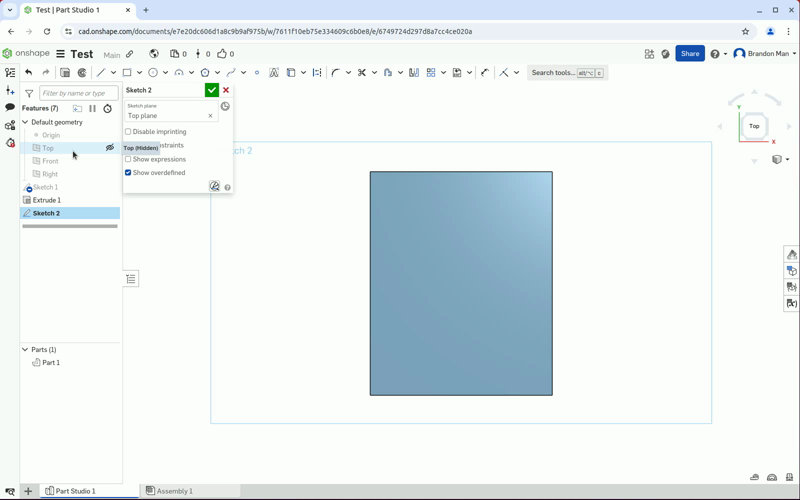
mouse_move(73, 352)
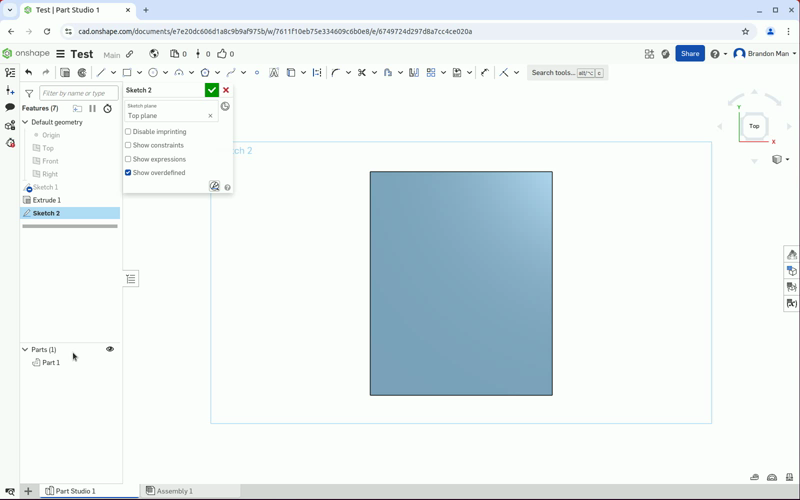
key(y)
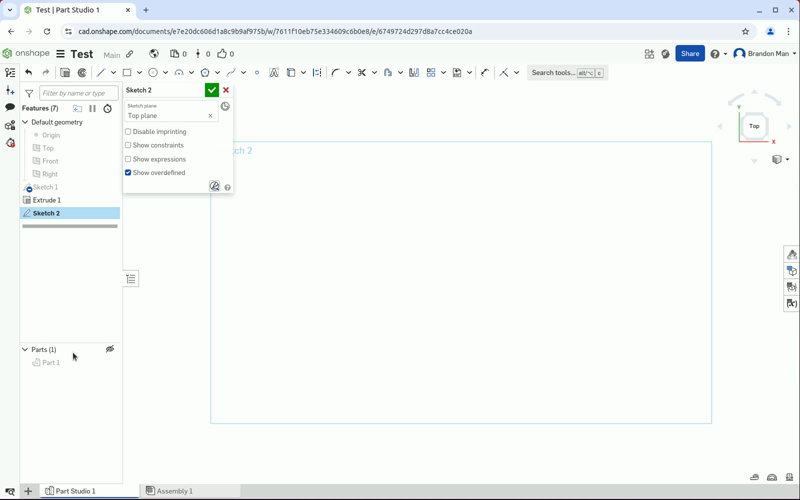
key(l)
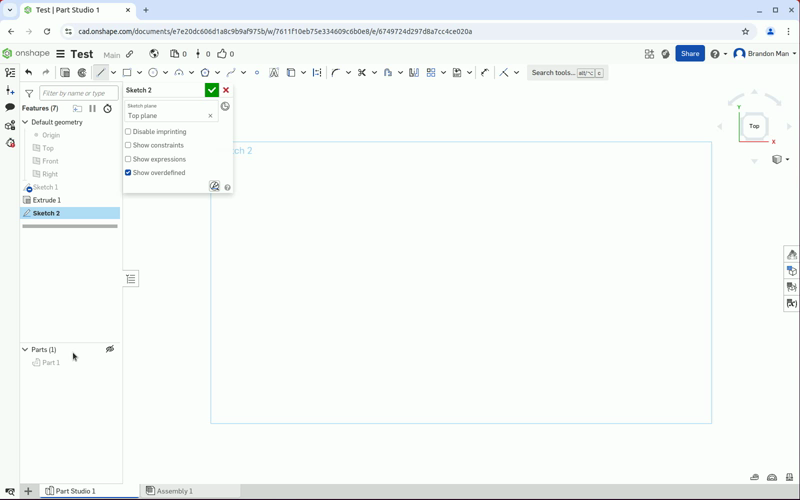
key_down(shift)
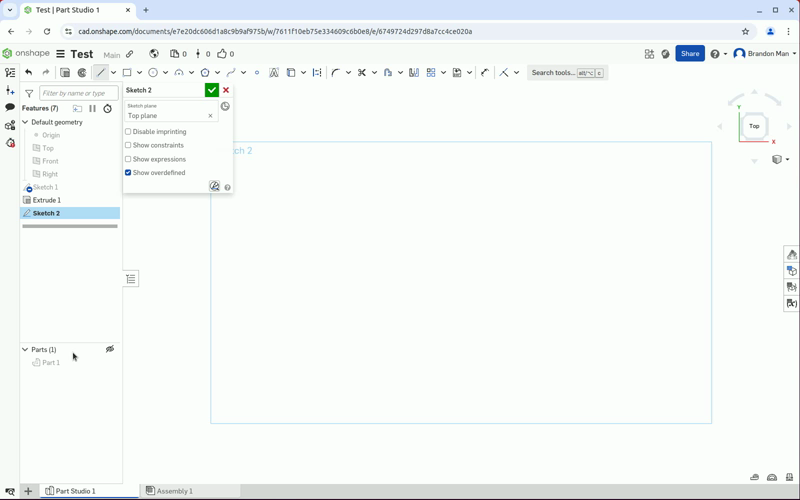
mouse_move(372, 391)
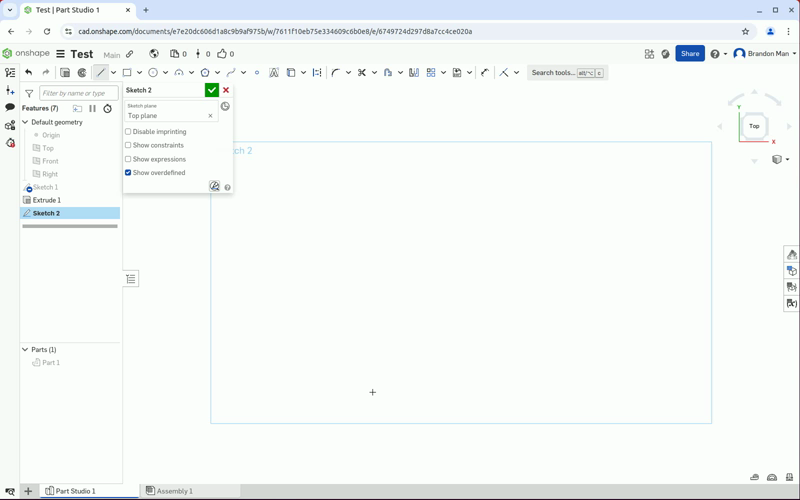
click(372, 391)
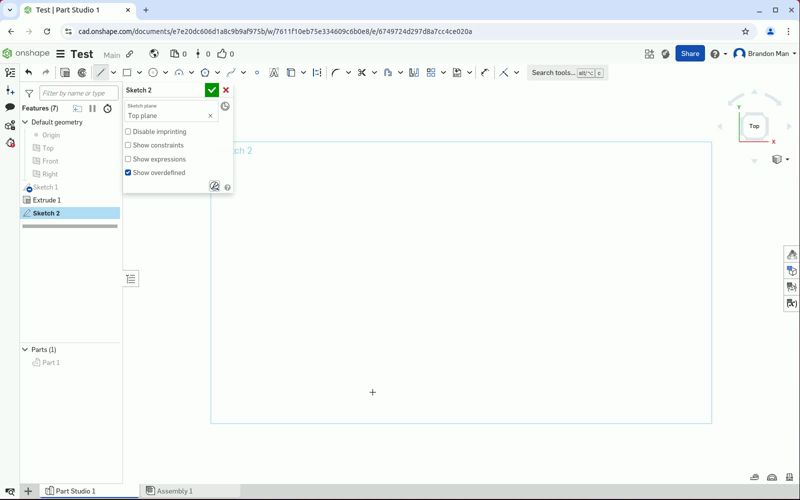
key_up(shift)
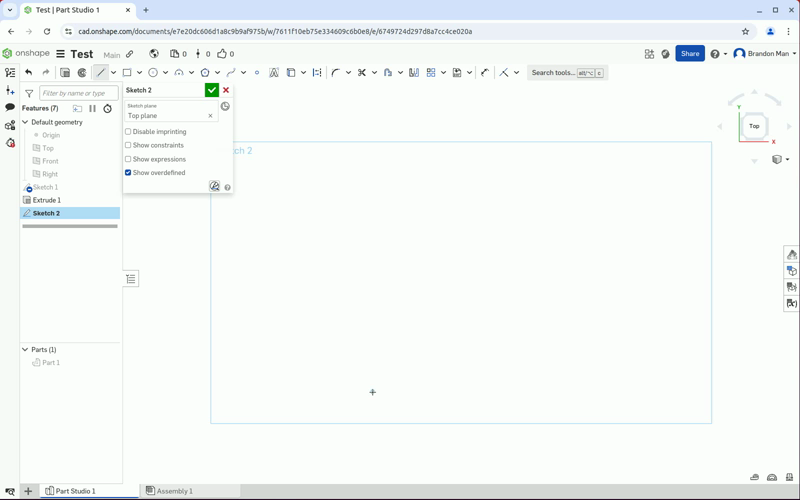
key_down(shift)
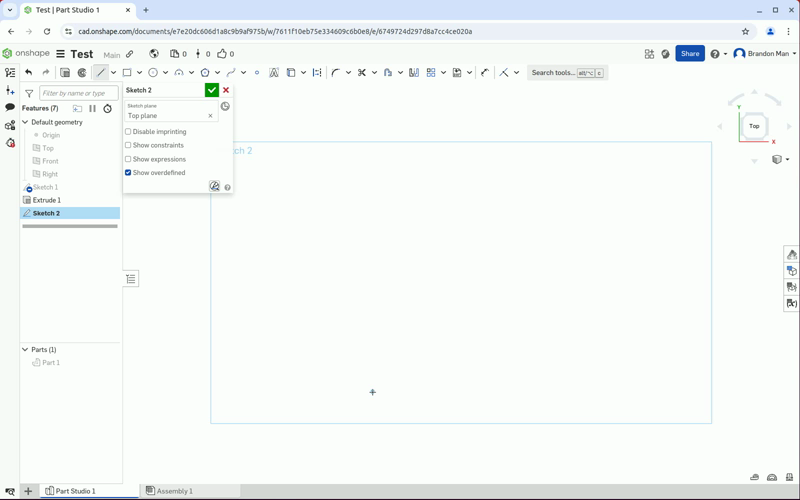
mouse_move(546, 391)
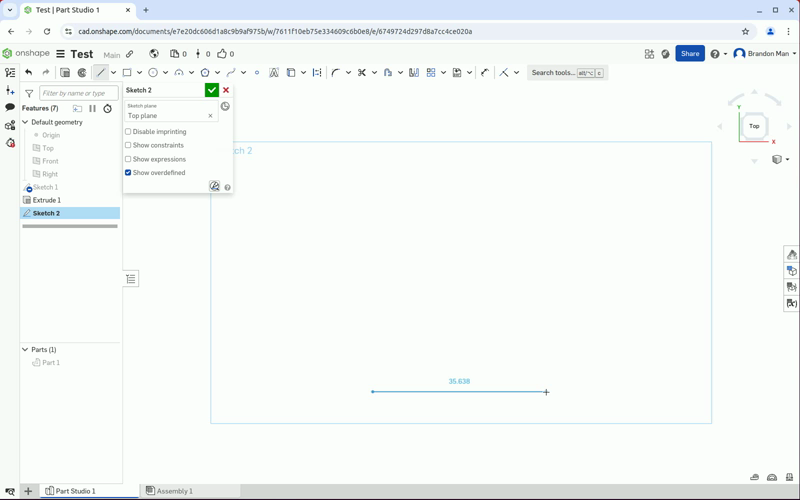
click(546, 391)
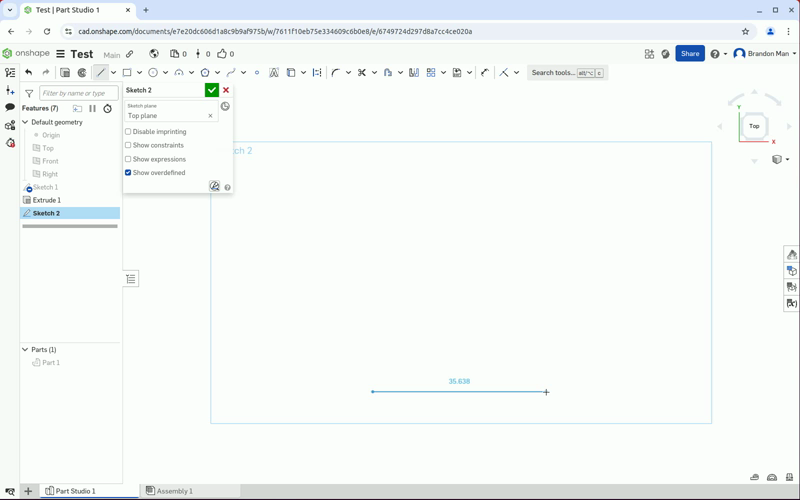
key_up(shift)
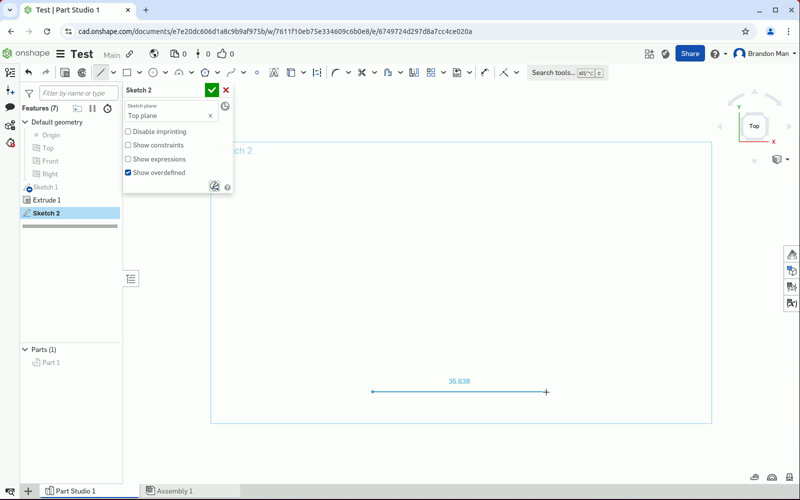
key_down(shift)
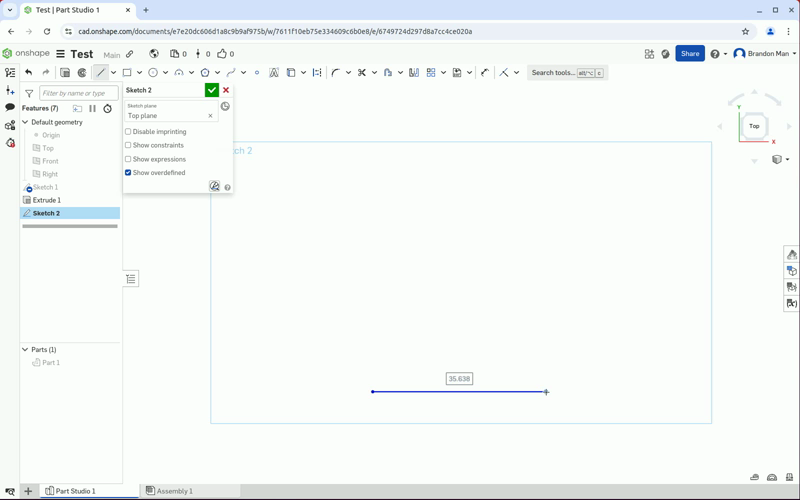
mouse_move(546, 175)
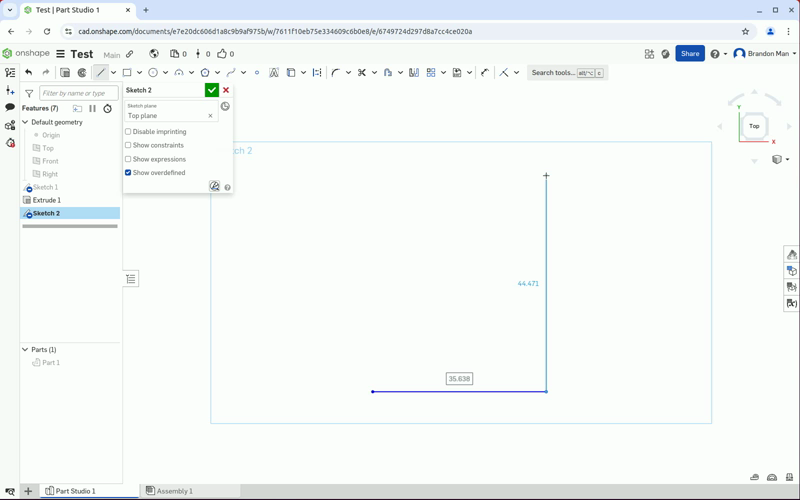
click(546, 175)
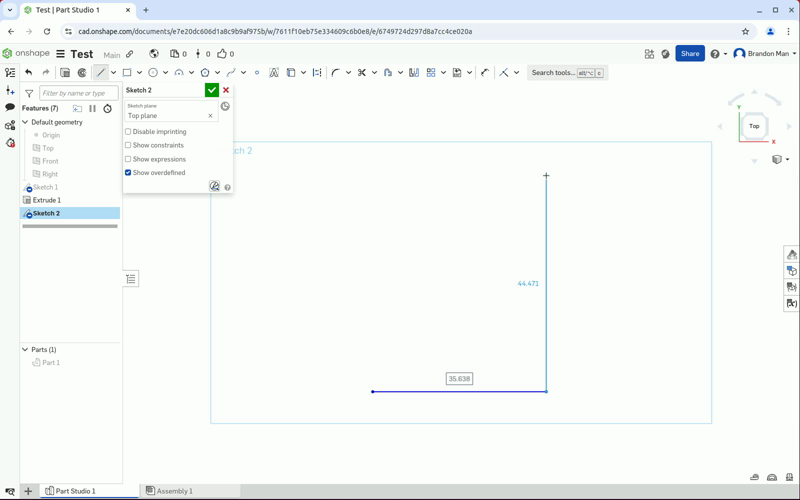
key_up(shift)
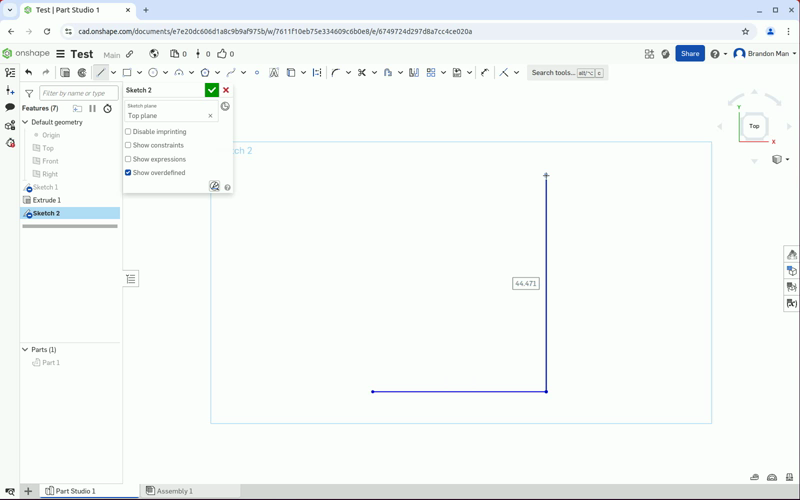
key_down(shift)
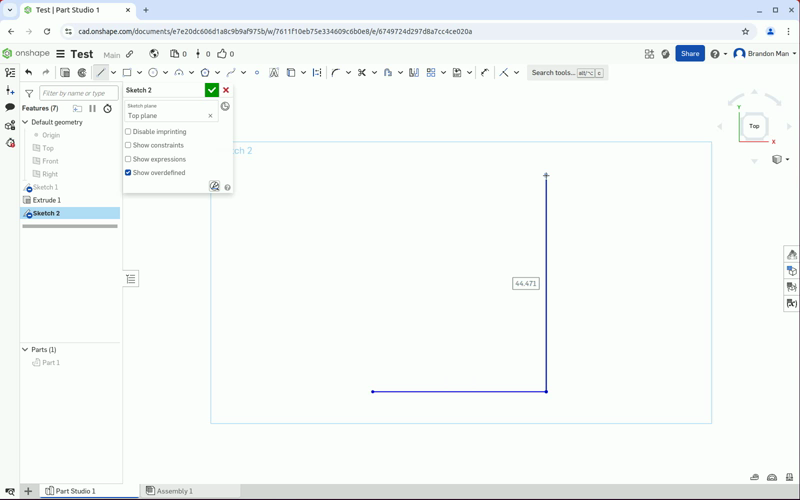
mouse_move(372, 175)
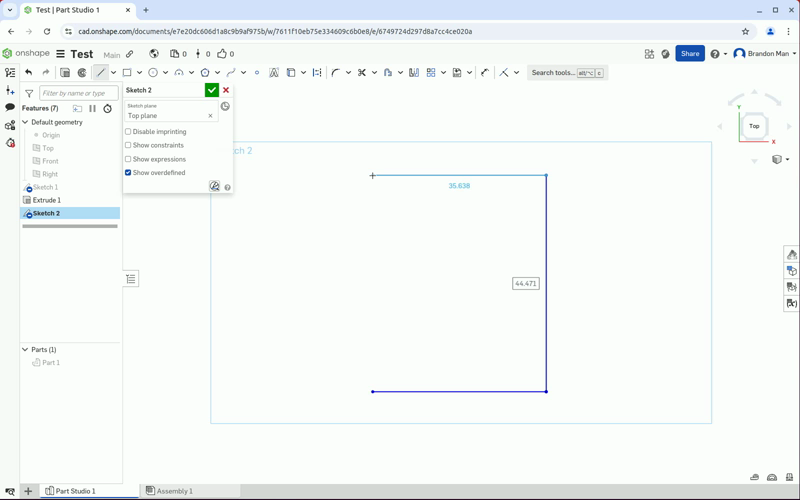
click(372, 175)
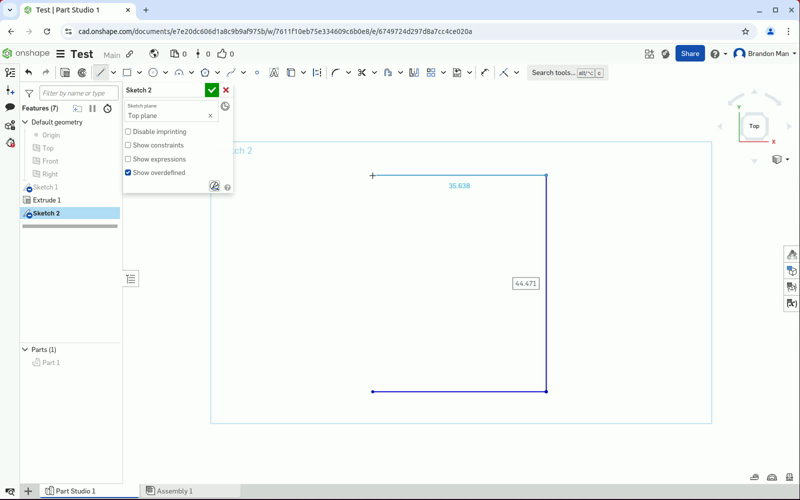
key_up(shift)
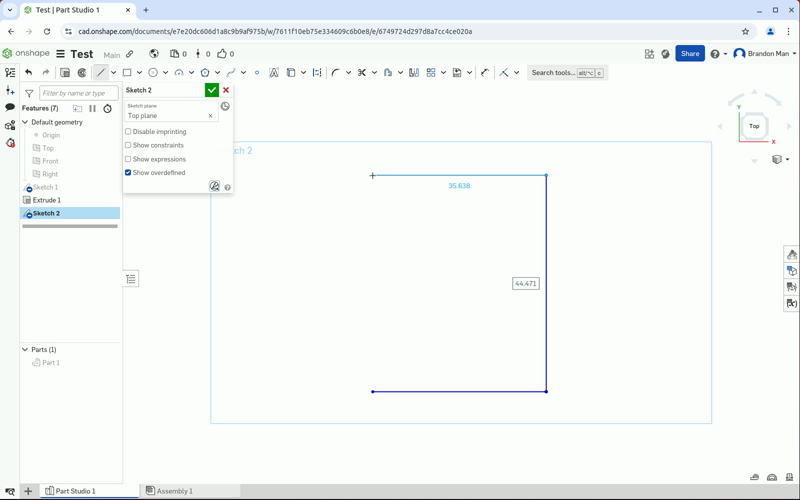
key_down(shift)
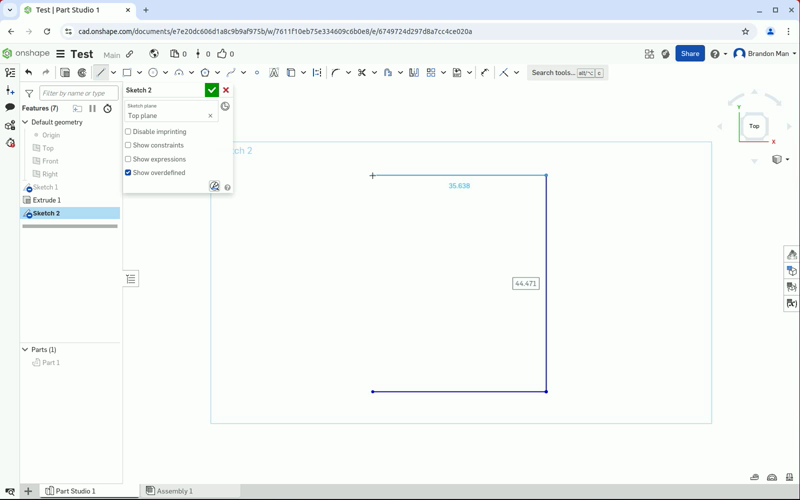
mouse_move(372, 391)
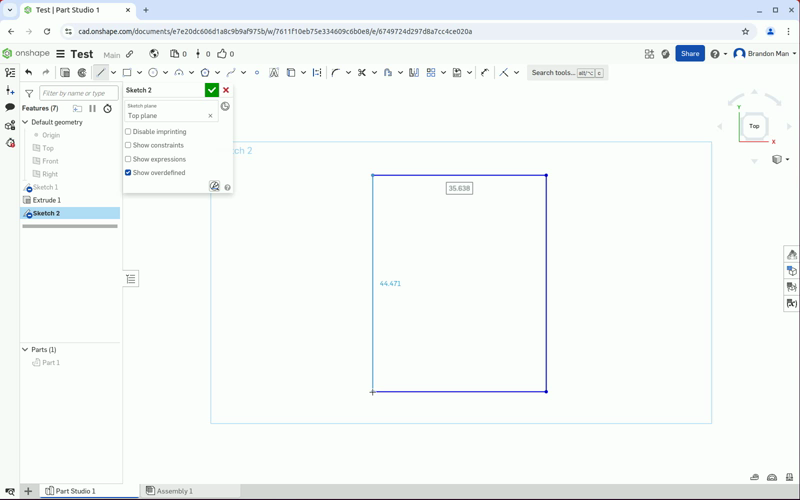
key_up(shift)
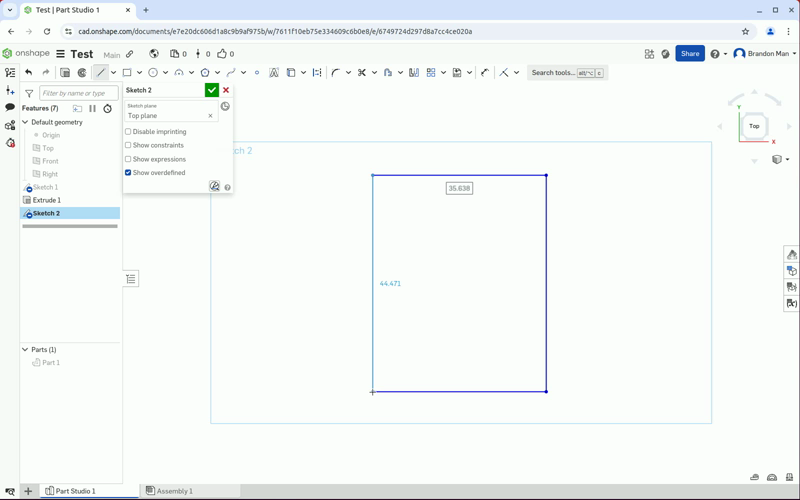
click(372, 391)
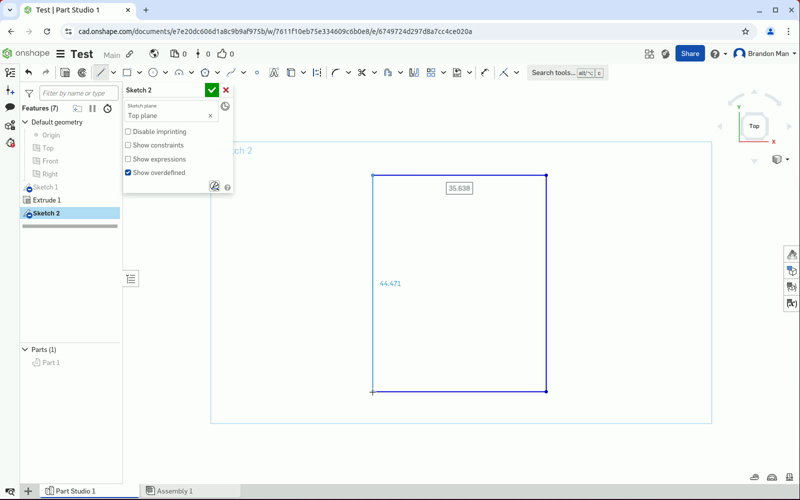
key(esc)
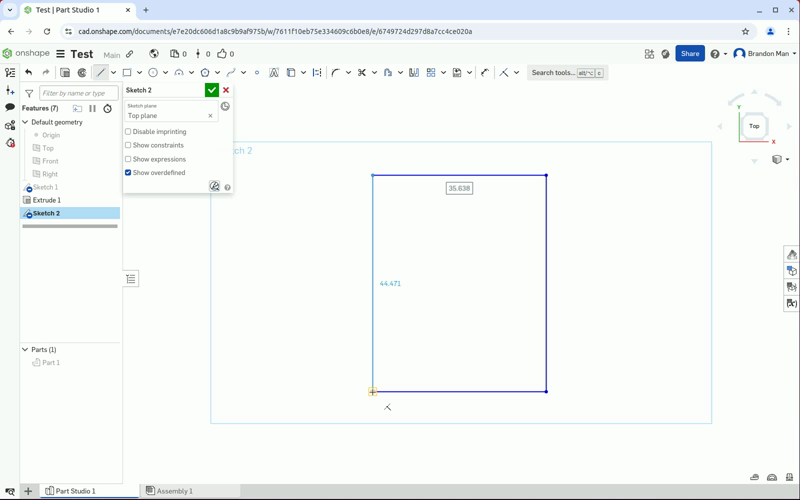
mouse_move(429, 290)
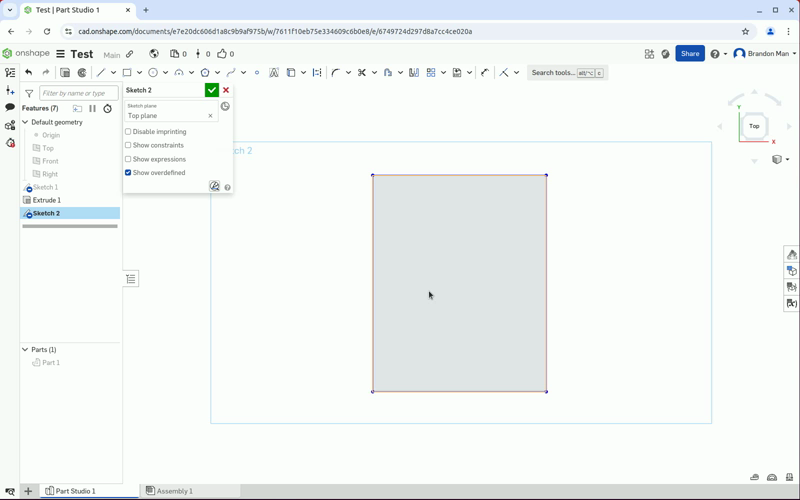
click(429, 290)
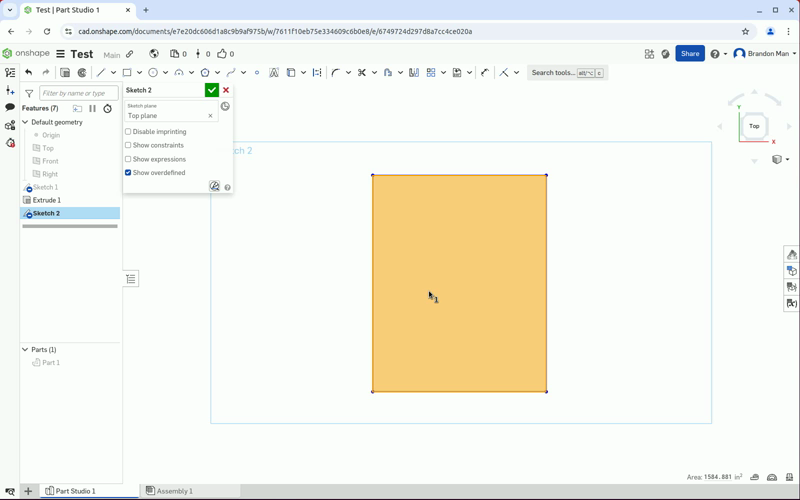
mouse_move(73, 352)
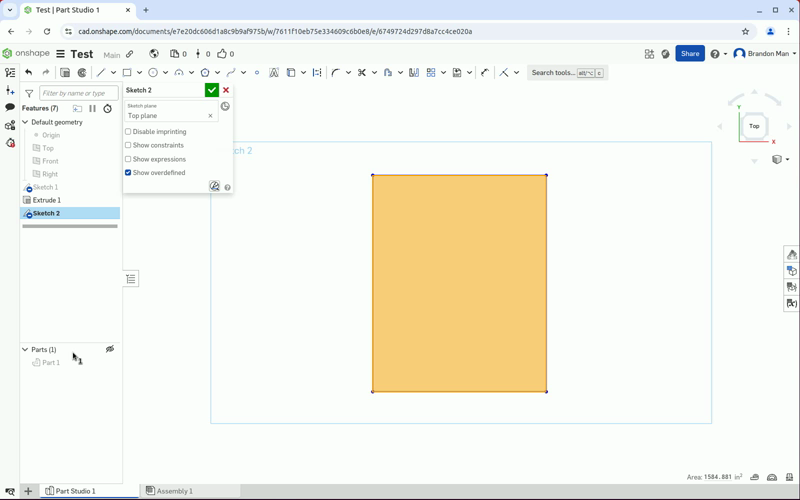
key(shift+y)
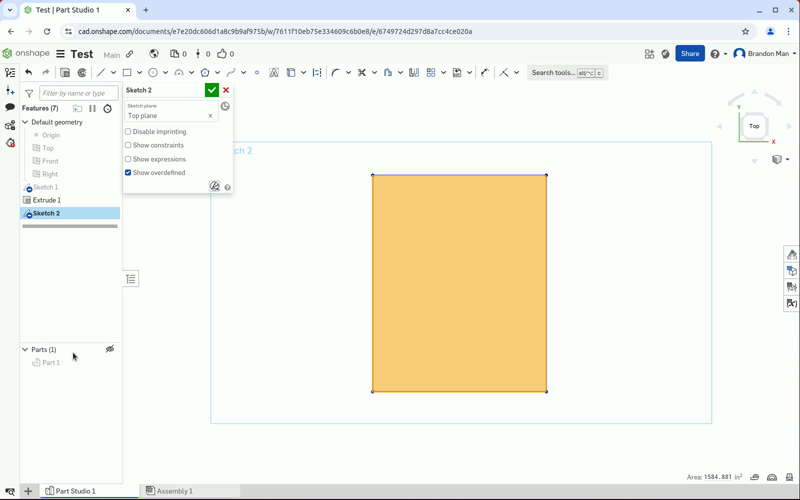
key(shift+e)
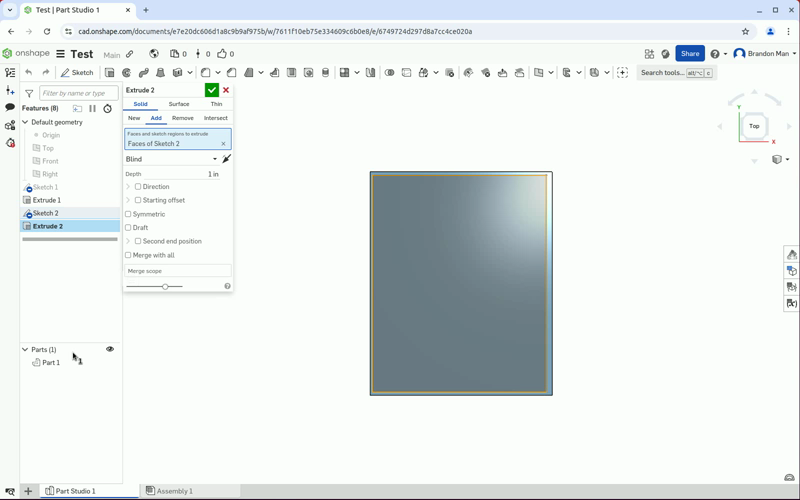
mouse_move(143, 106)
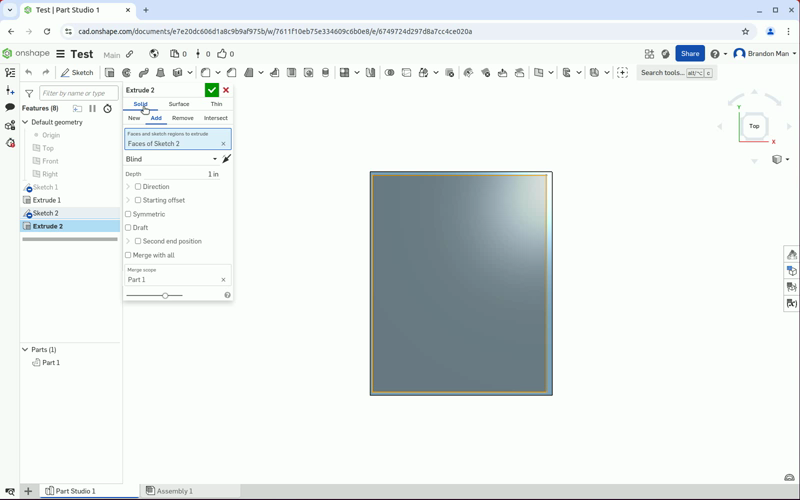
click(143, 106)
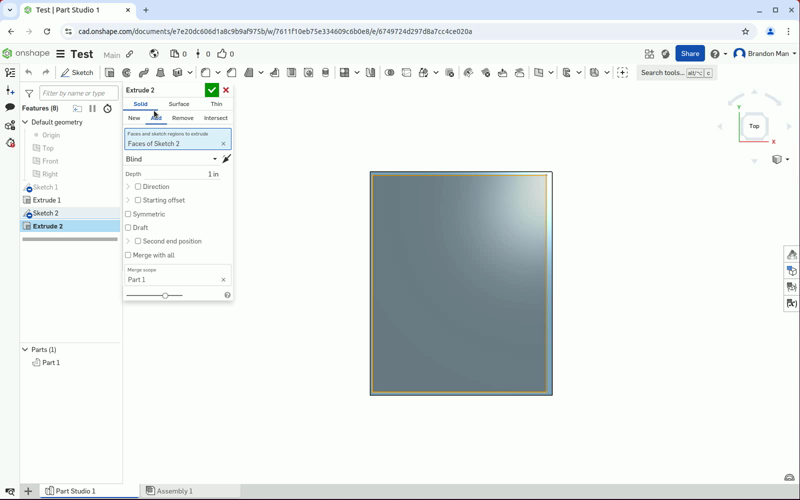
mouse_move(186, 120)
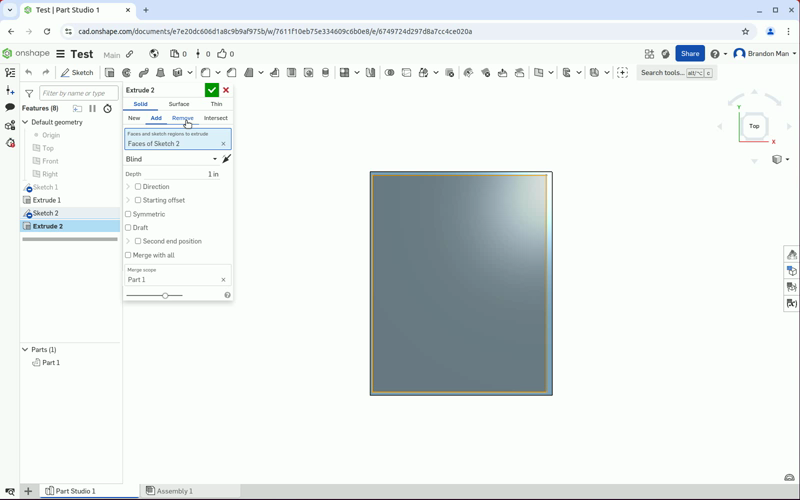
click(186, 120)
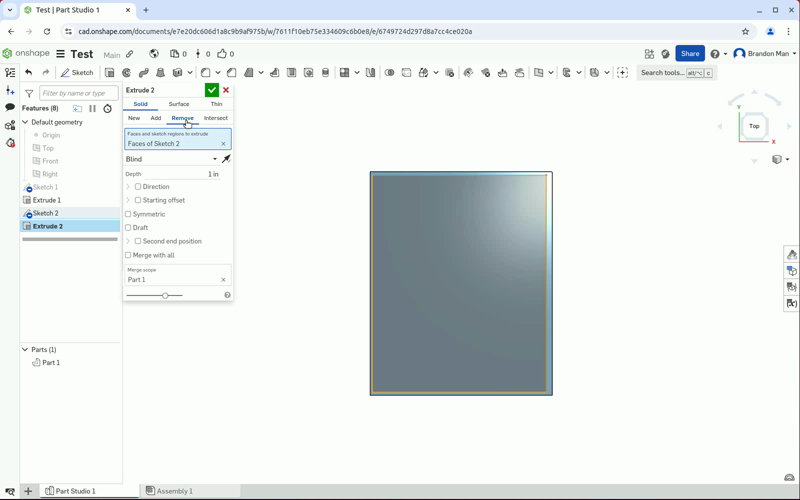
key(tab, 4)
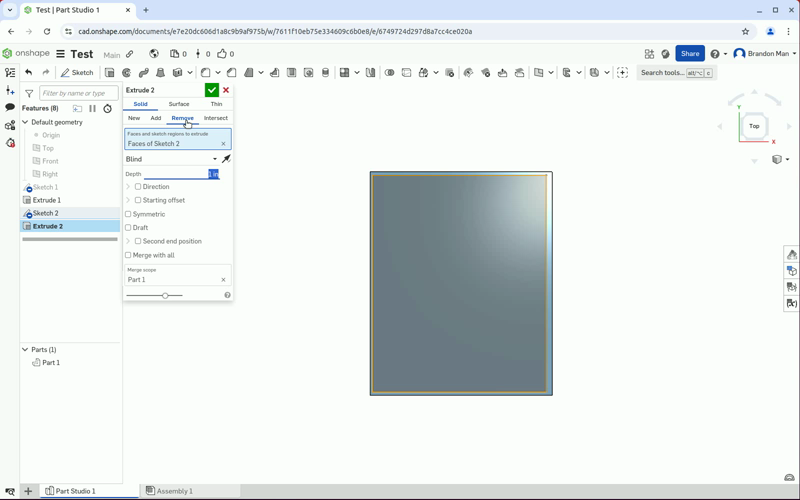
text(12.036)
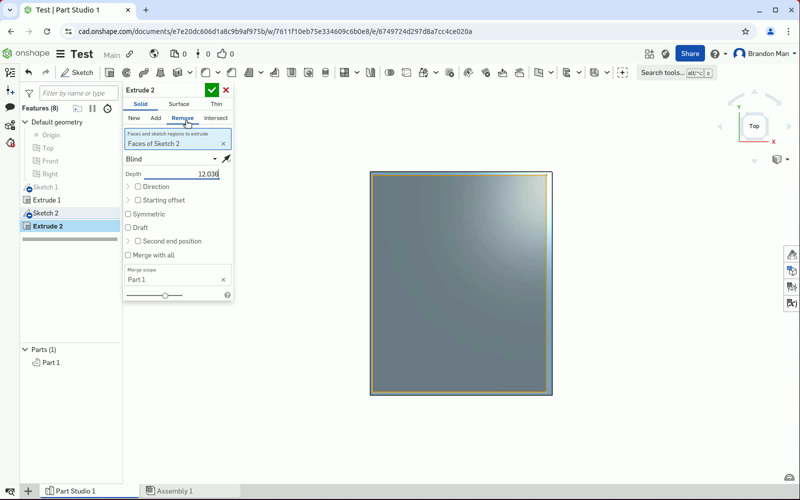
key(tab, 6)
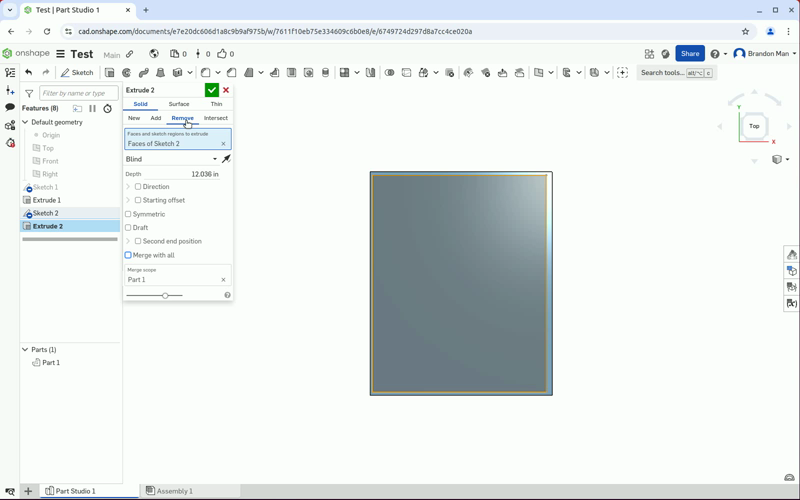
key(space)
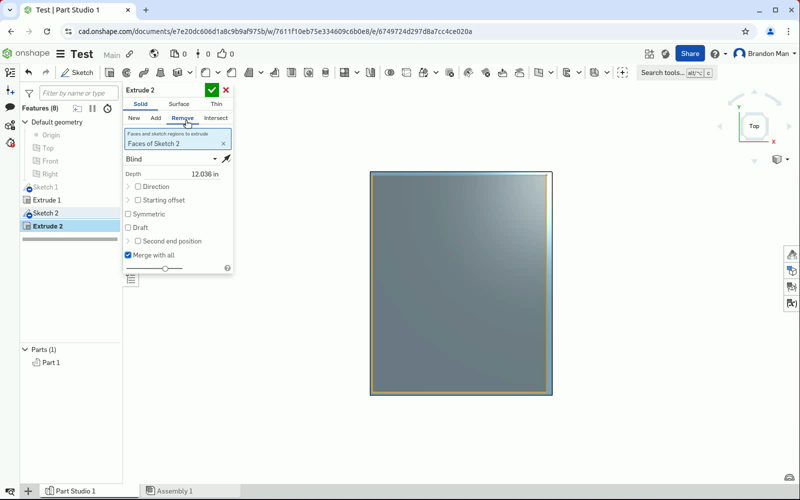
key(enter)
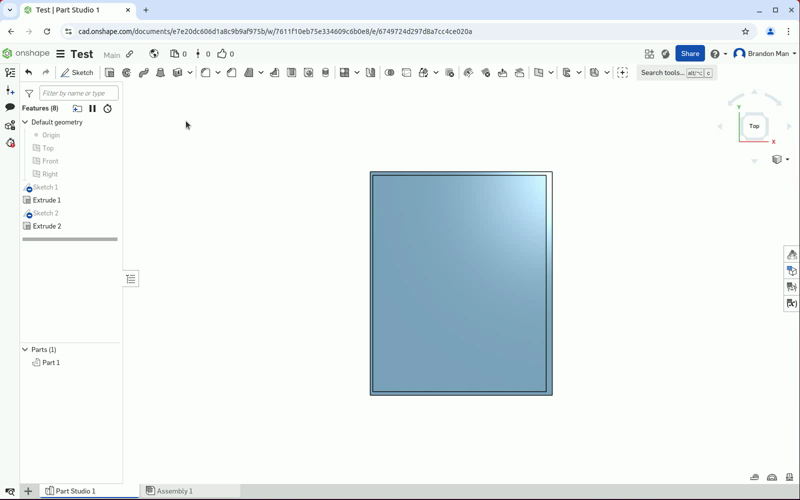
key(shift+h)
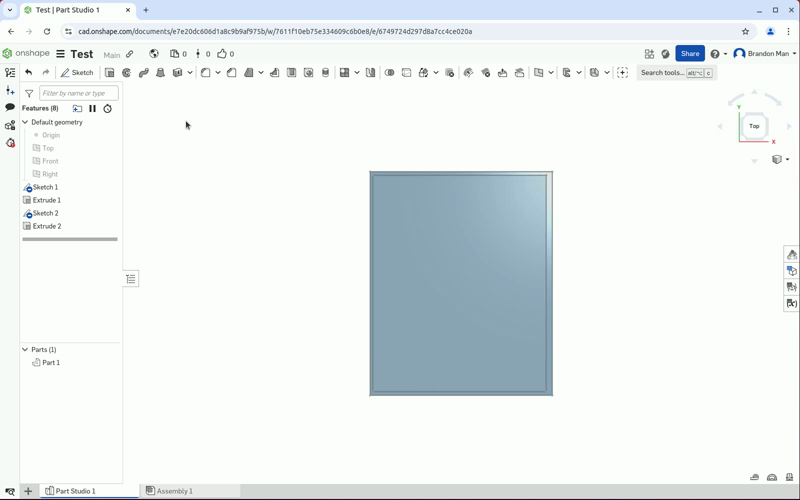
key(shift+h)
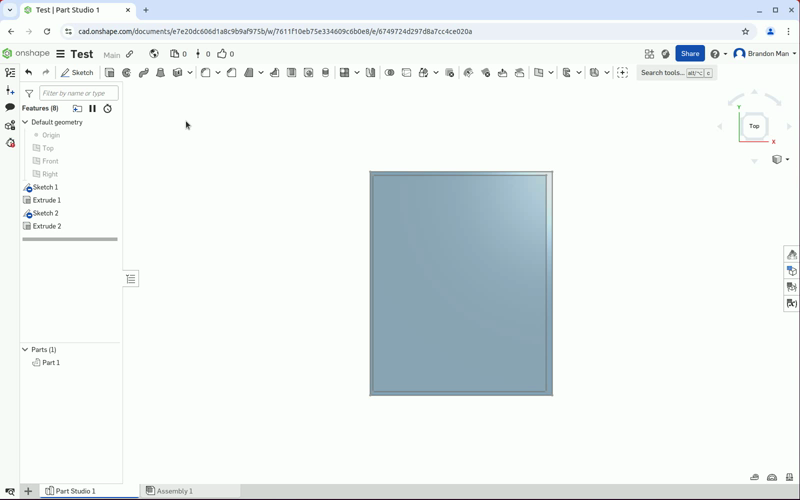
key(shift+7)
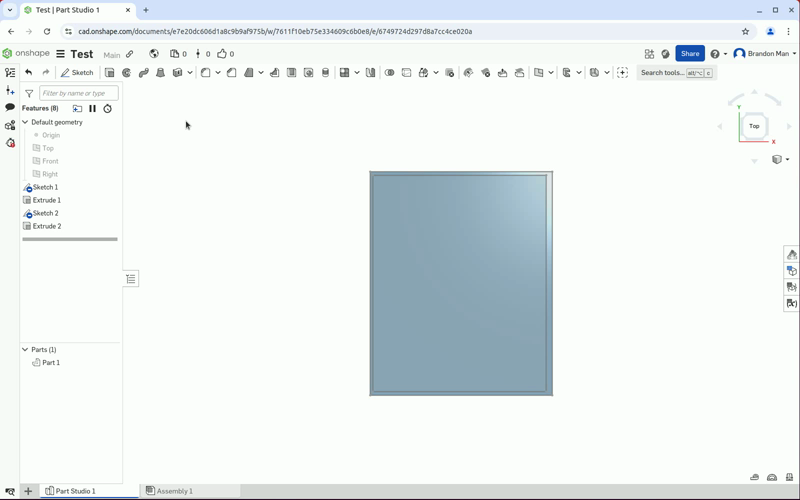
key(up, 3)
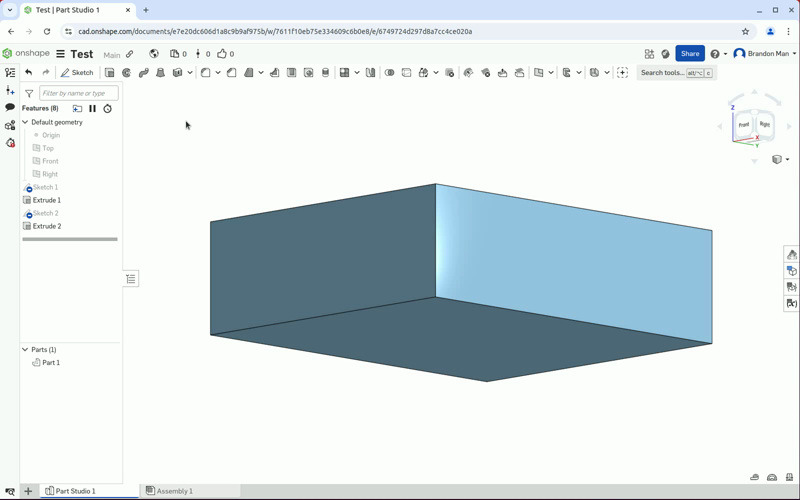
key(left, 3)
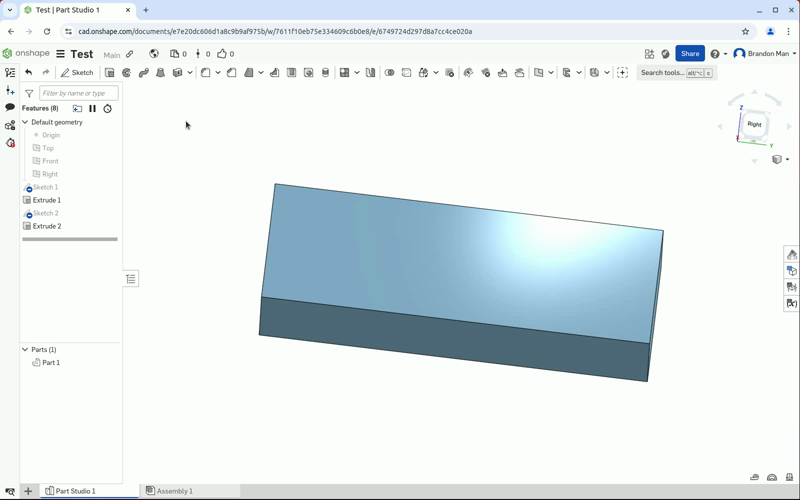
key(right, 3)
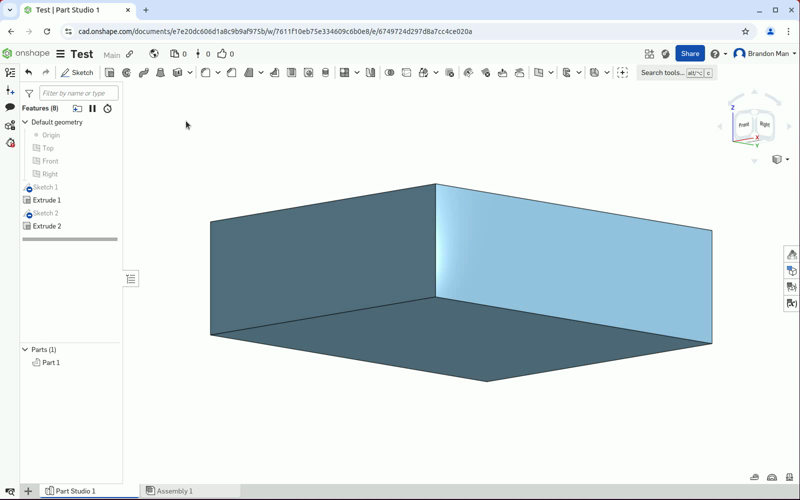
key(down, 3)
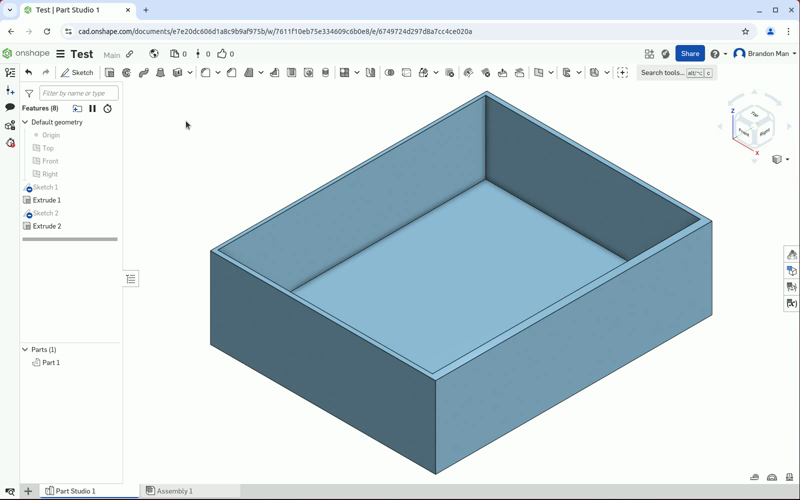
mouse_move(73, 189)
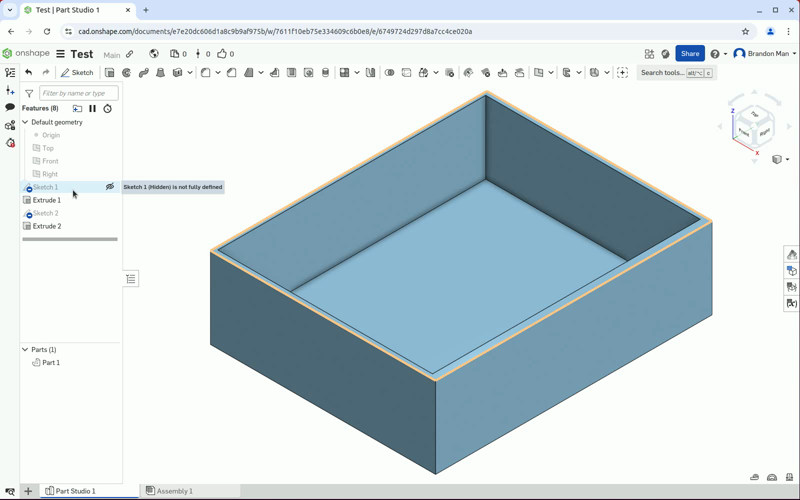
click(73, 189)